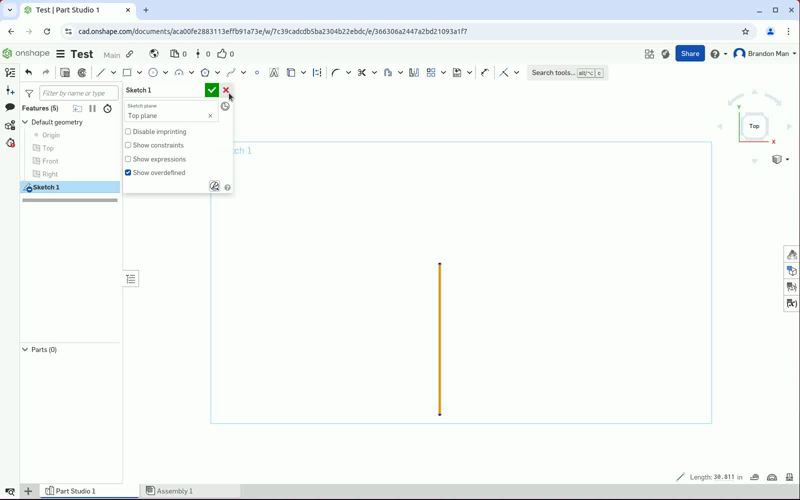
key(shift+h)
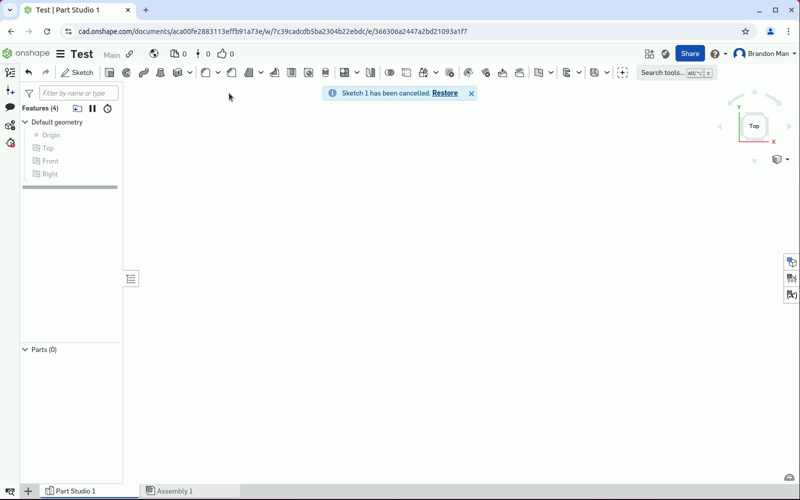
mouse_move(73, 352)
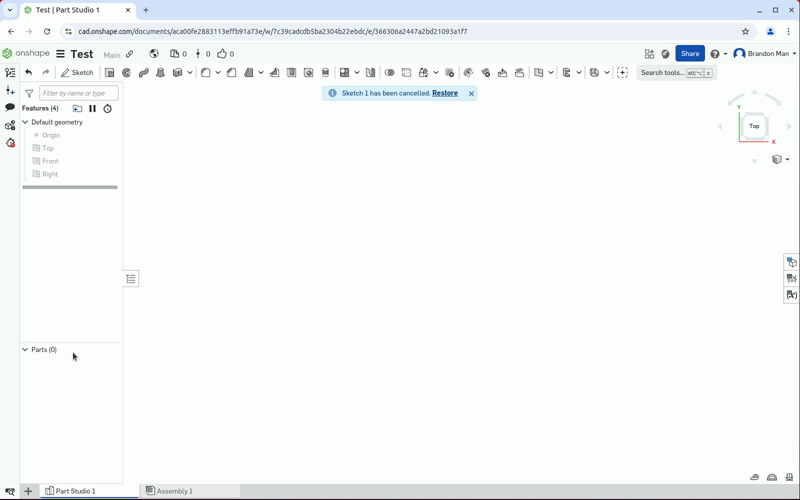
key(y)
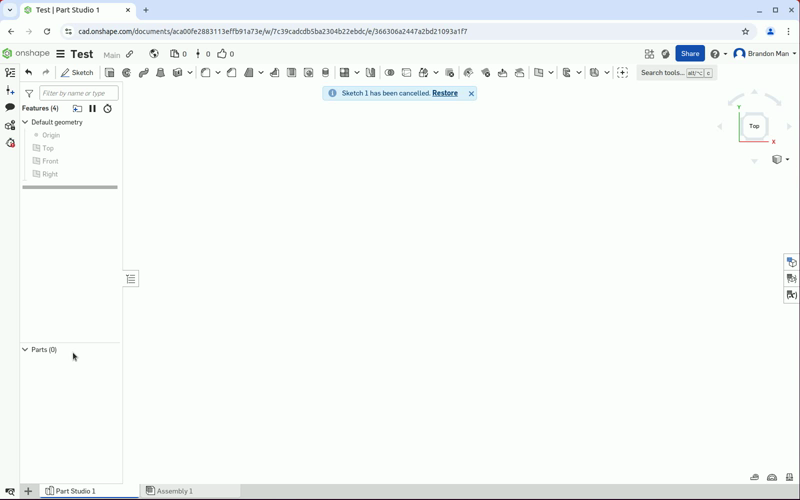
key(shift+p)
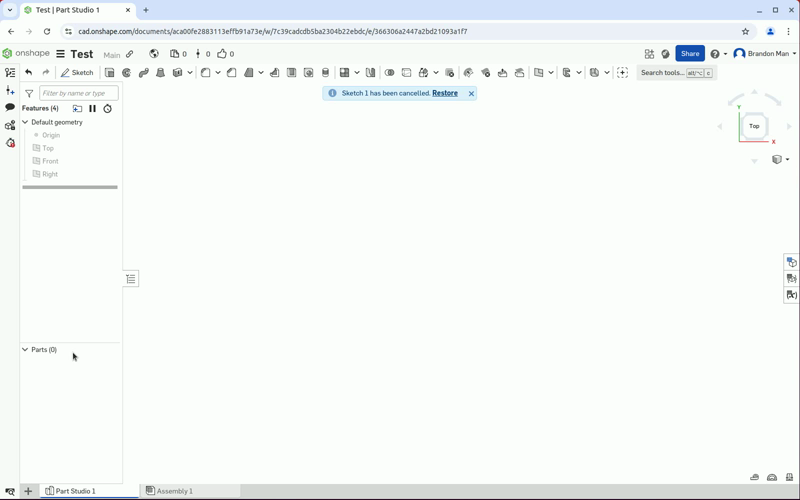
key(space)
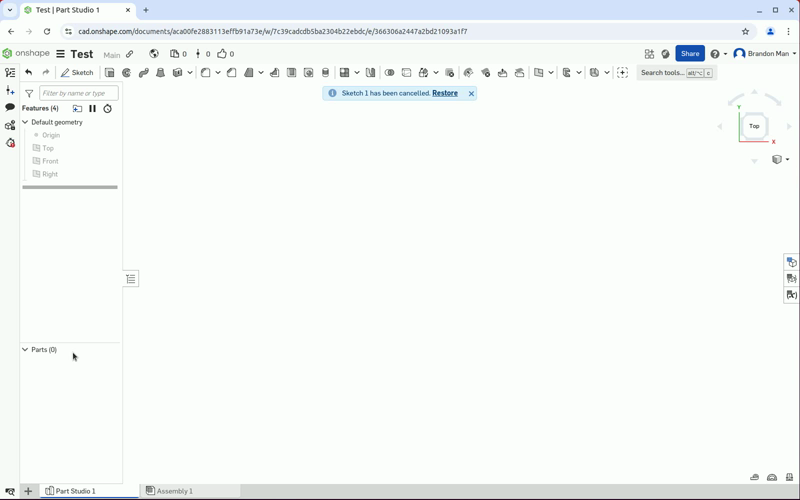
key_down(shift)
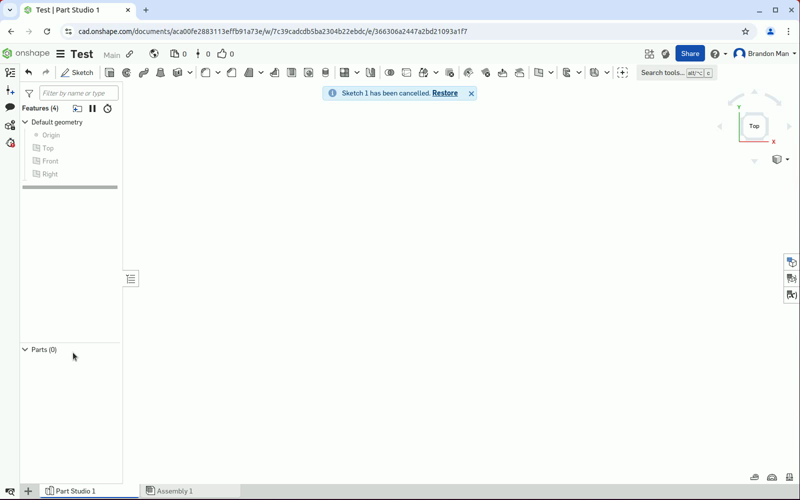
key(up)
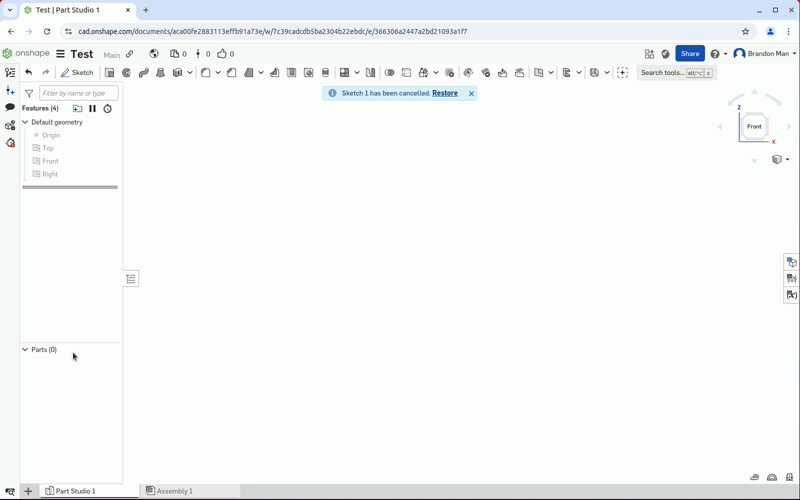
key_up(shift)
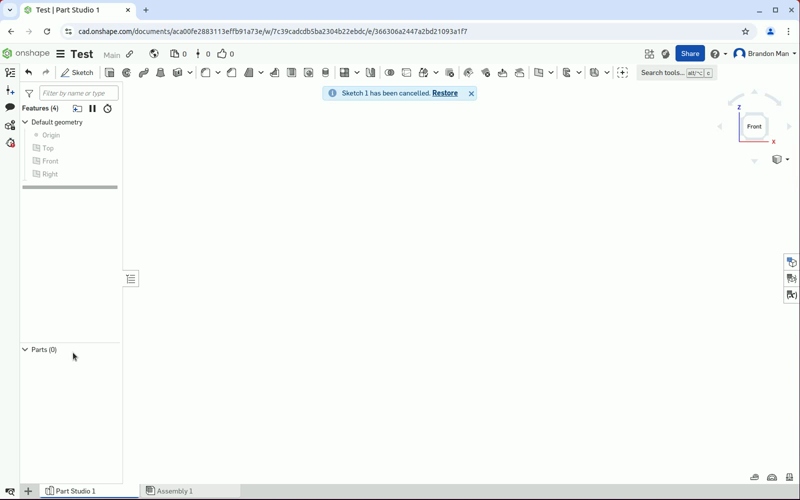
mouse_move(73, 352)
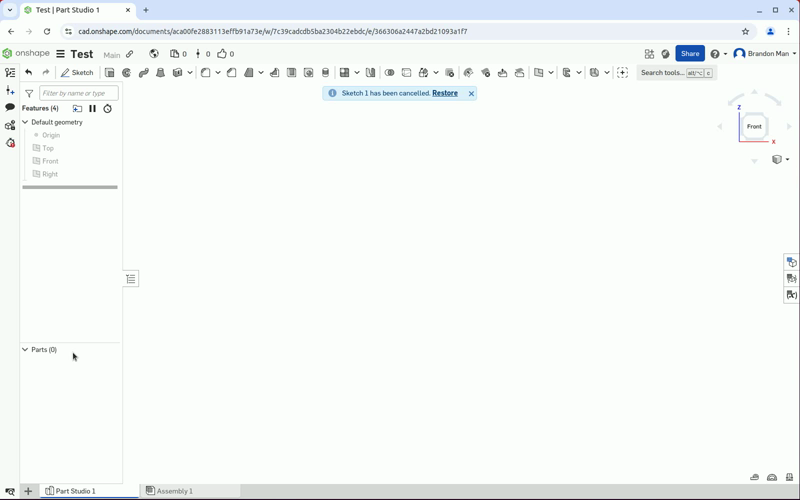
key(shift+y)
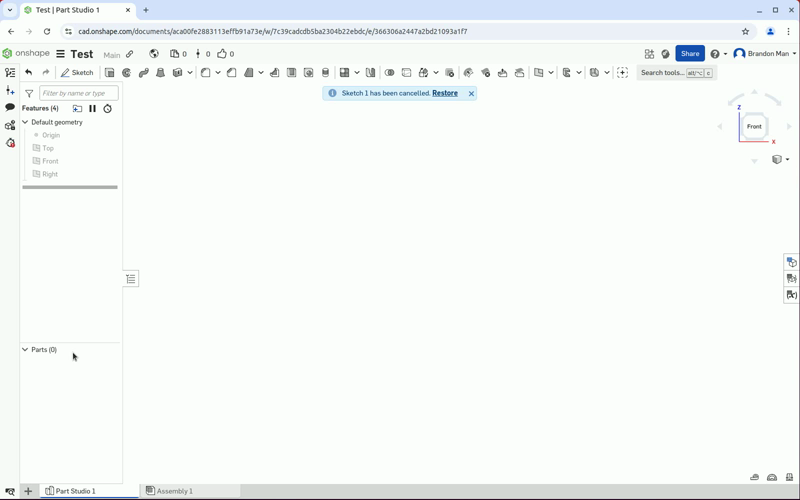
key(shift+s)
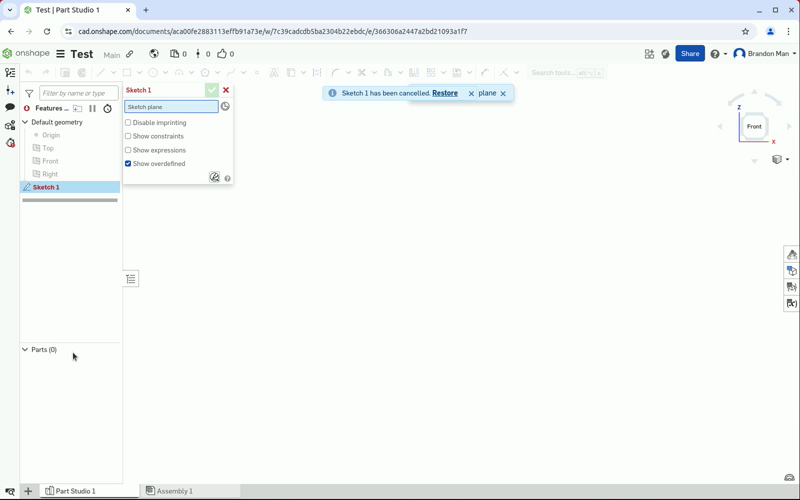
mouse_move(73, 163)
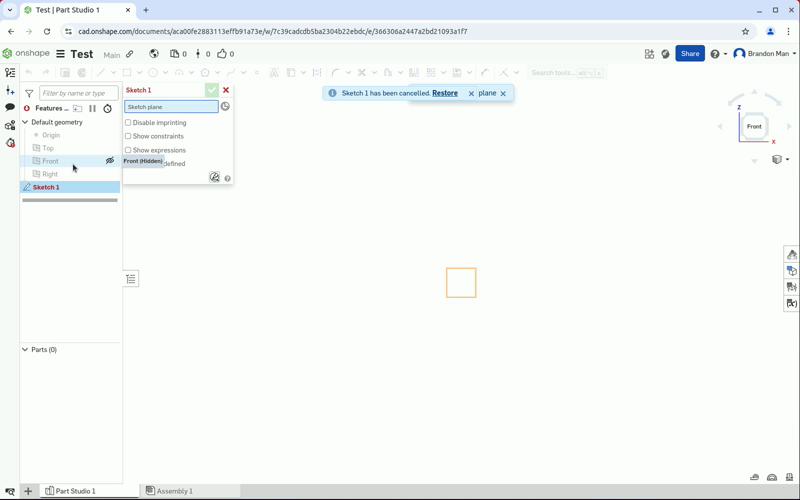
click(73, 163)
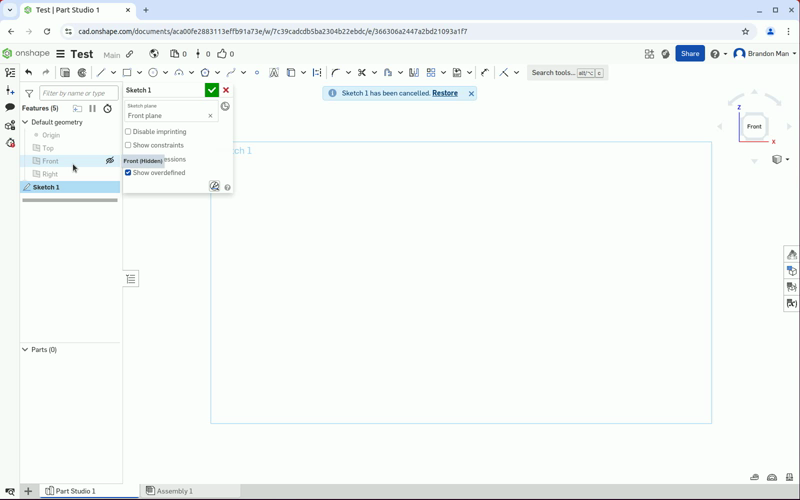
mouse_move(73, 352)
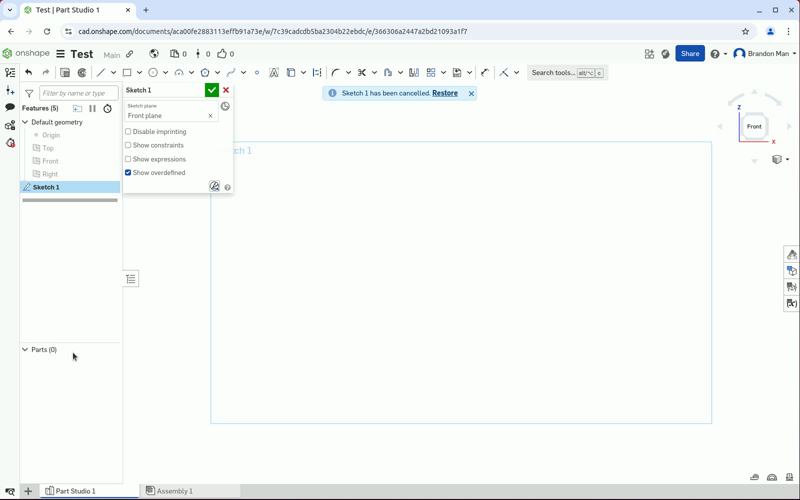
key(y)
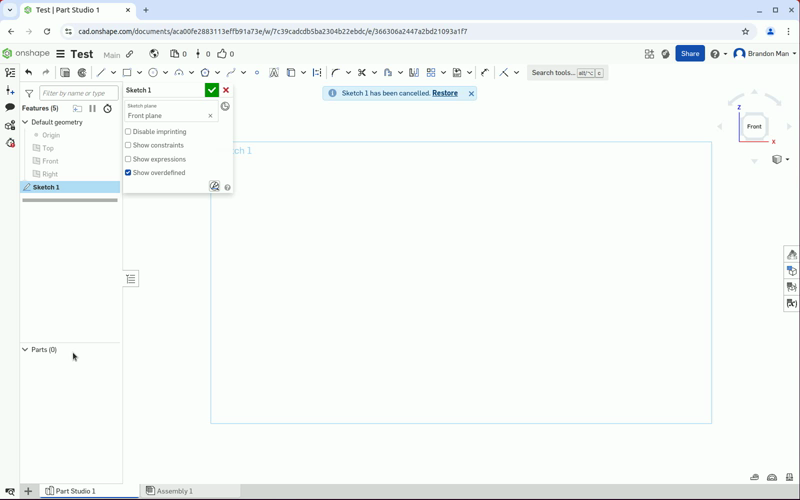
key(c)
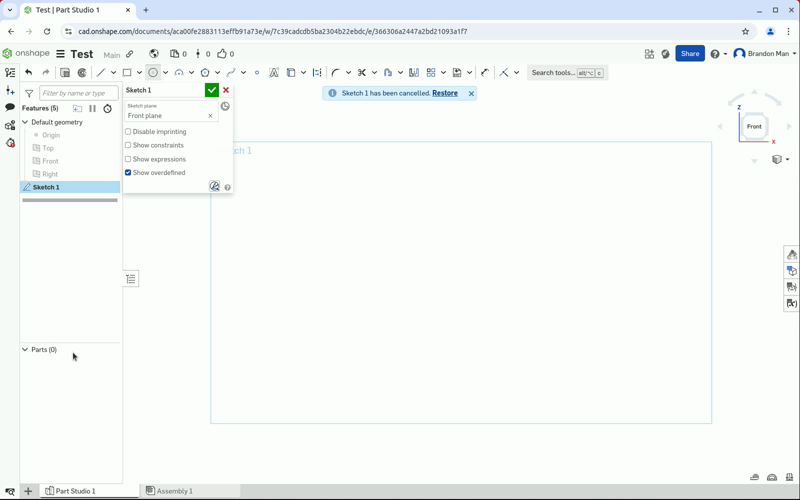
key_down(shift)
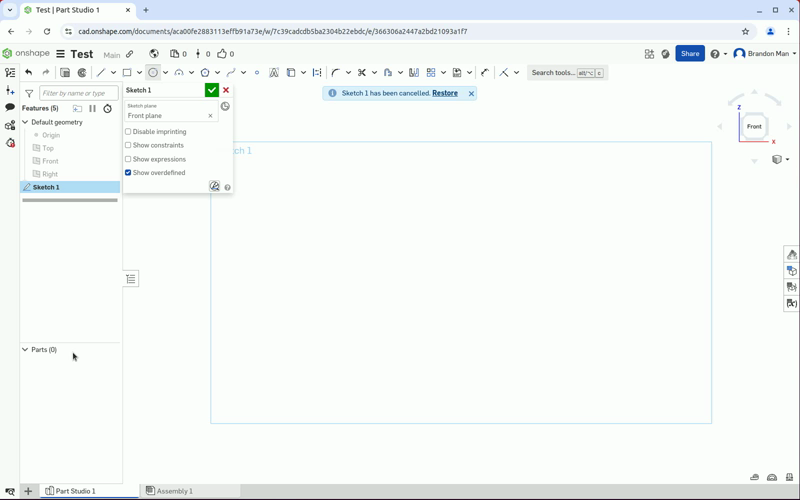
mouse_move(461, 282)
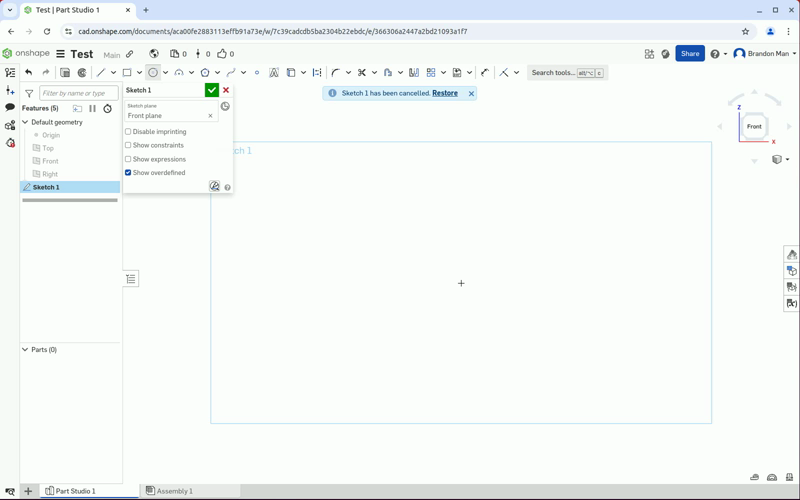
click(461, 282)
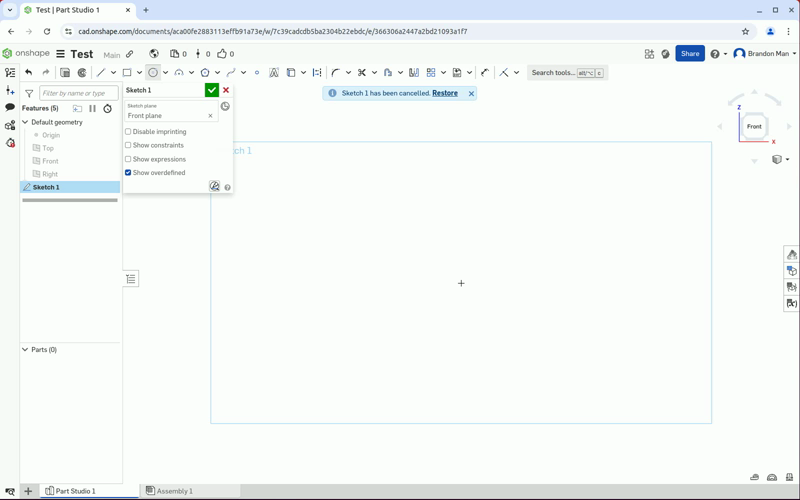
key_up(shift)
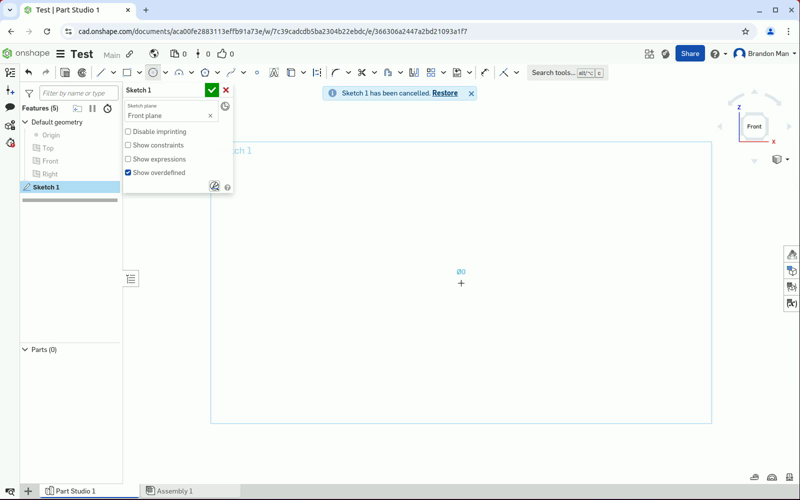
mouse_move(497, 282)
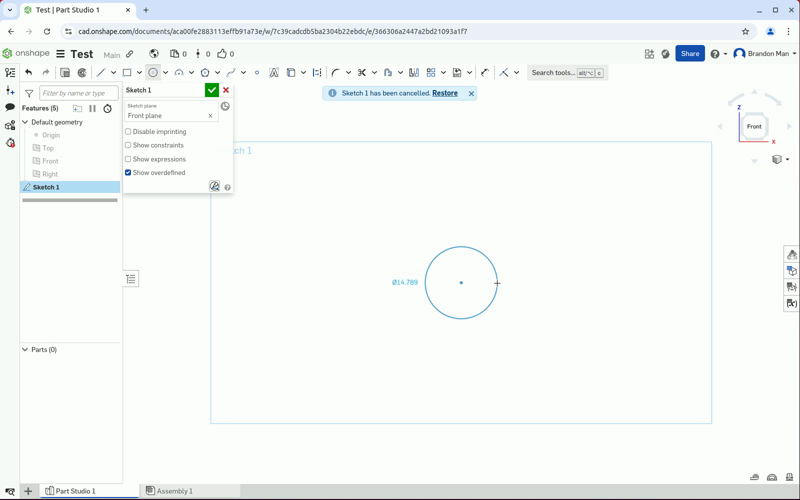
click(497, 282)
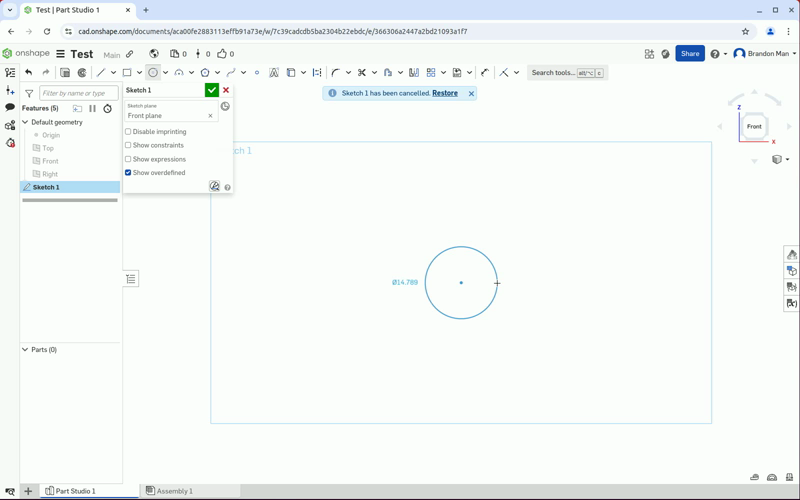
key(esc)
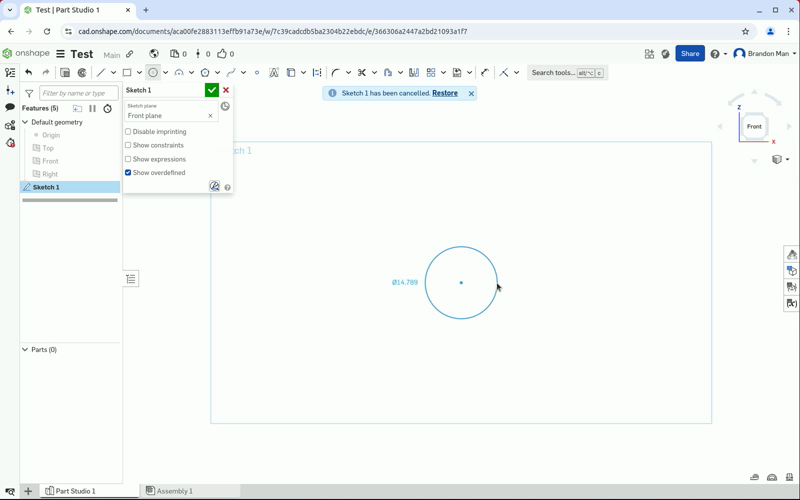
key(c)
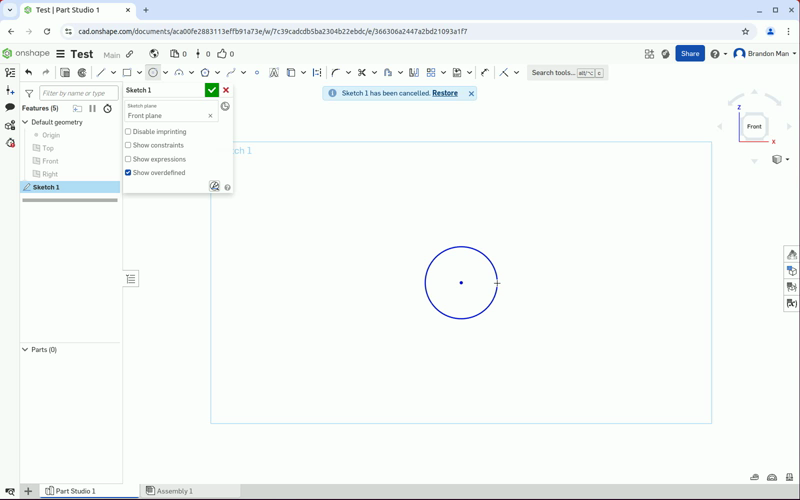
key_down(shift)
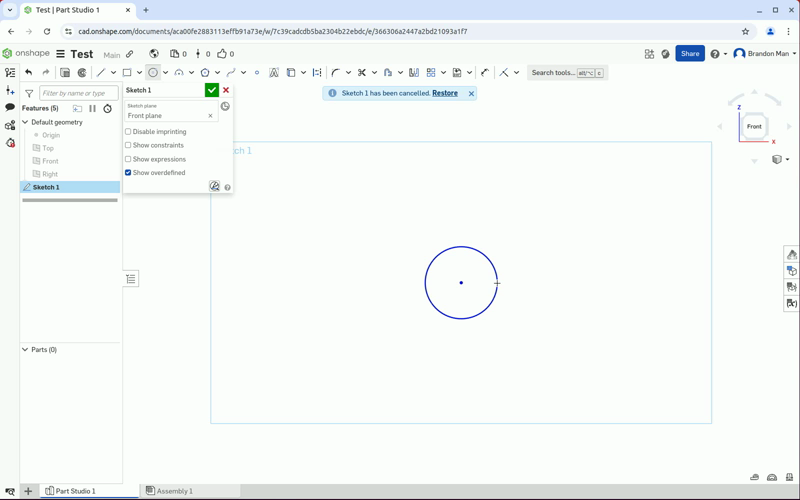
mouse_move(461, 282)
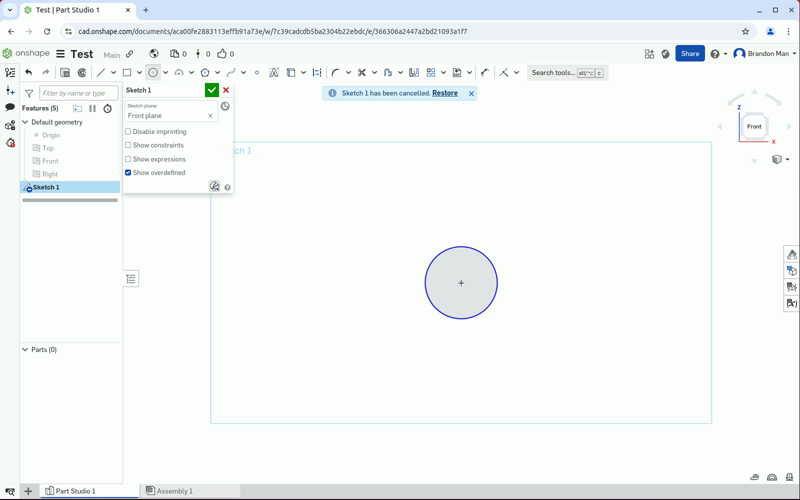
click(461, 282)
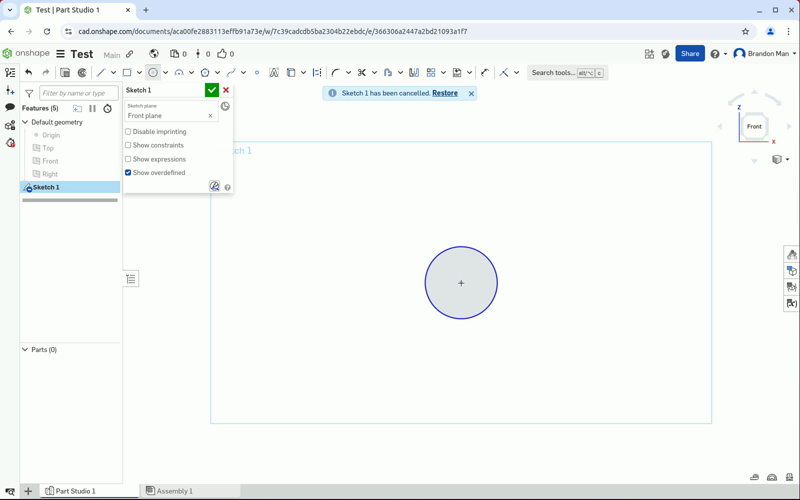
key_up(shift)
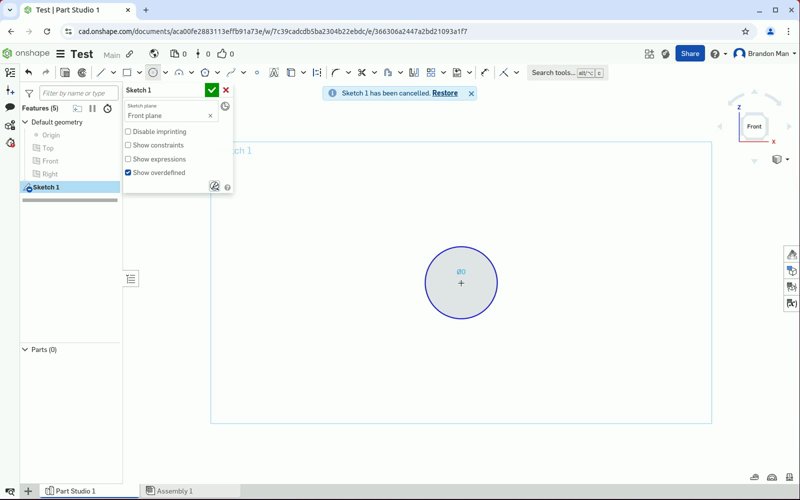
mouse_move(479, 282)
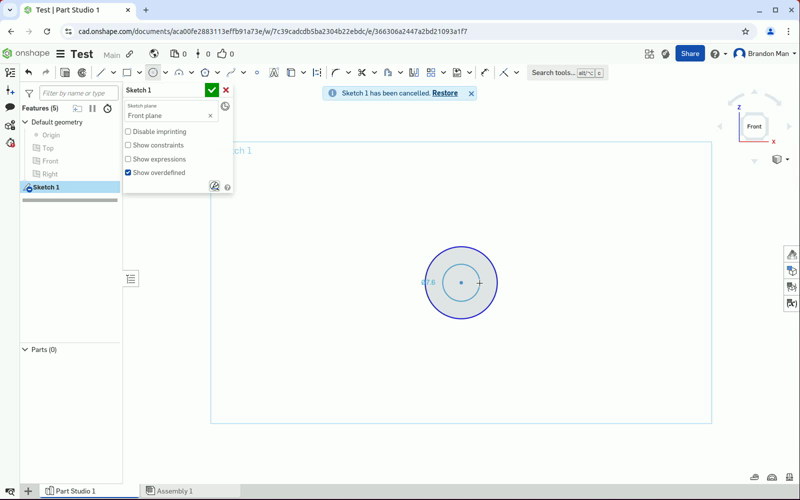
click(479, 282)
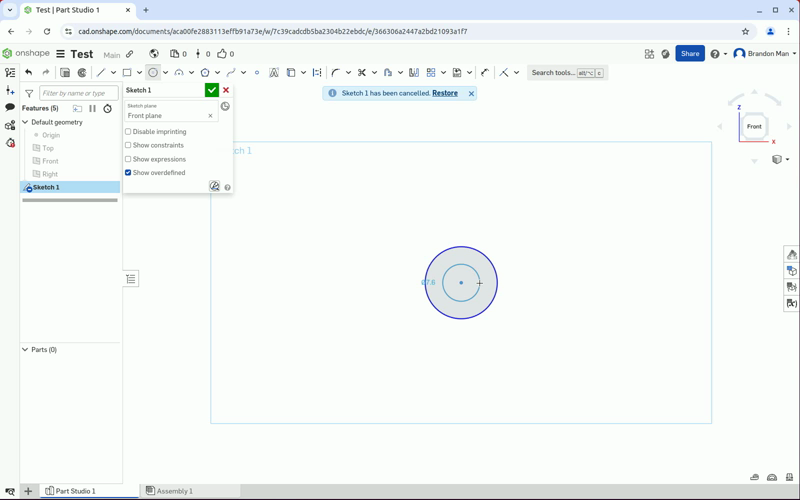
key(esc)
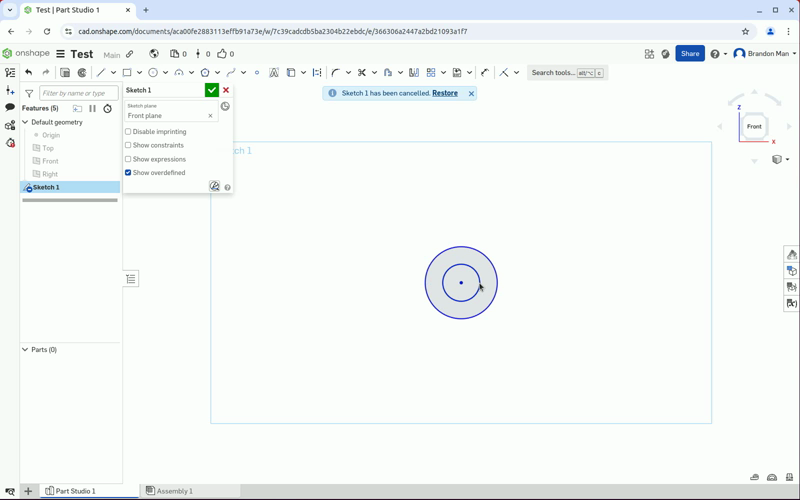
mouse_move(493, 285)
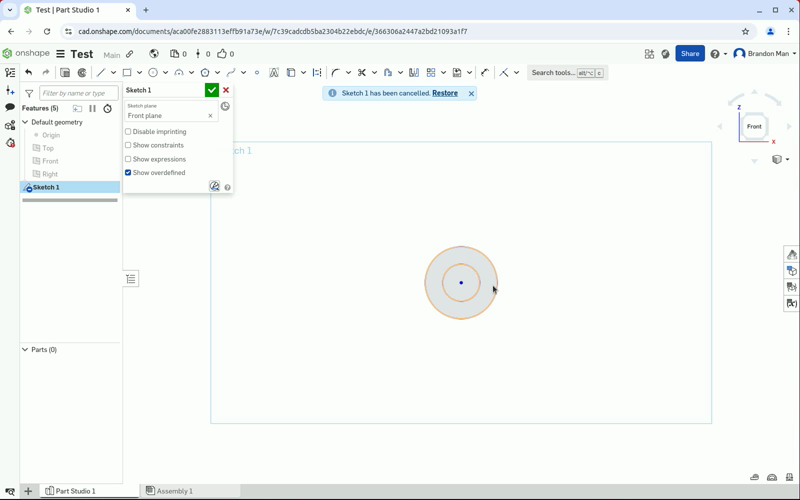
click(493, 285)
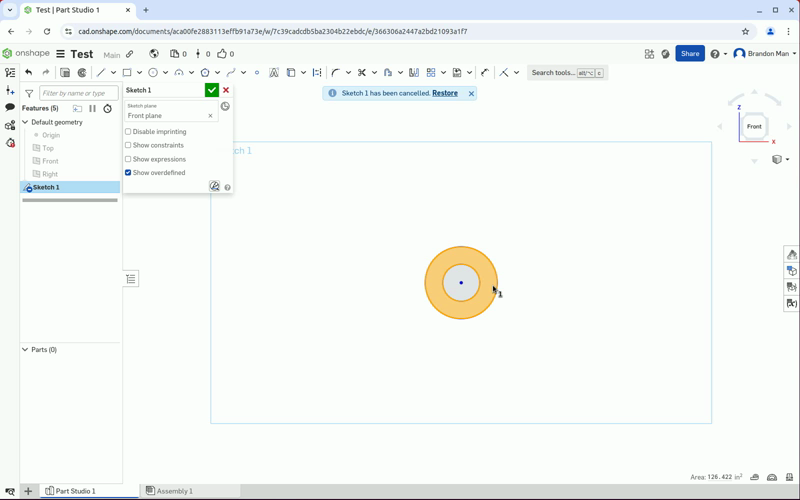
mouse_move(73, 352)
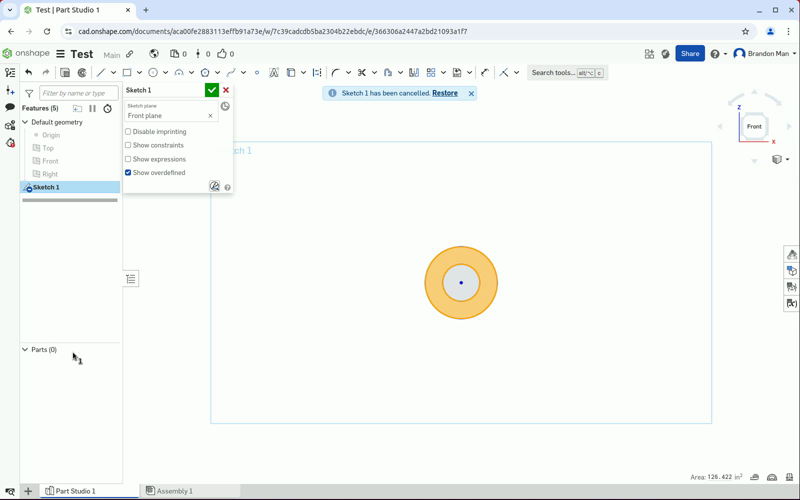
key(shift+y)
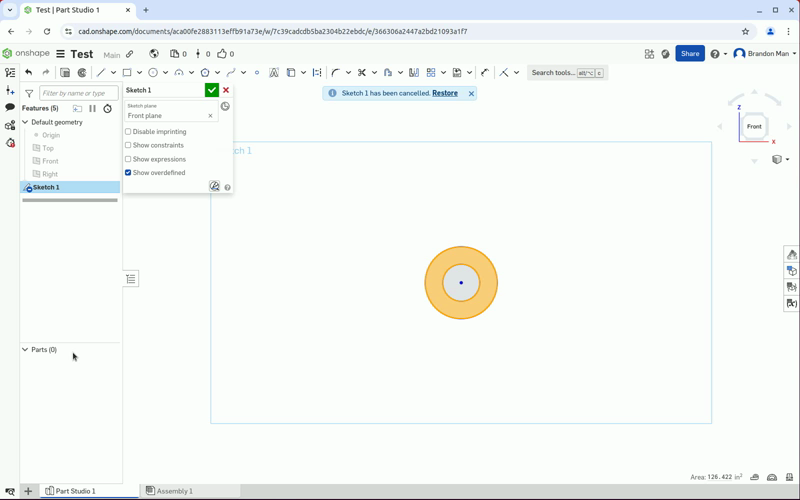
key(shift+e)
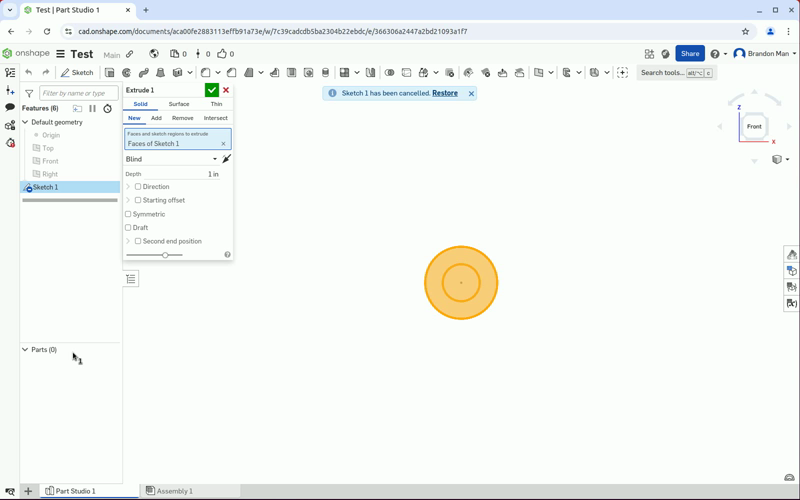
mouse_move(143, 106)
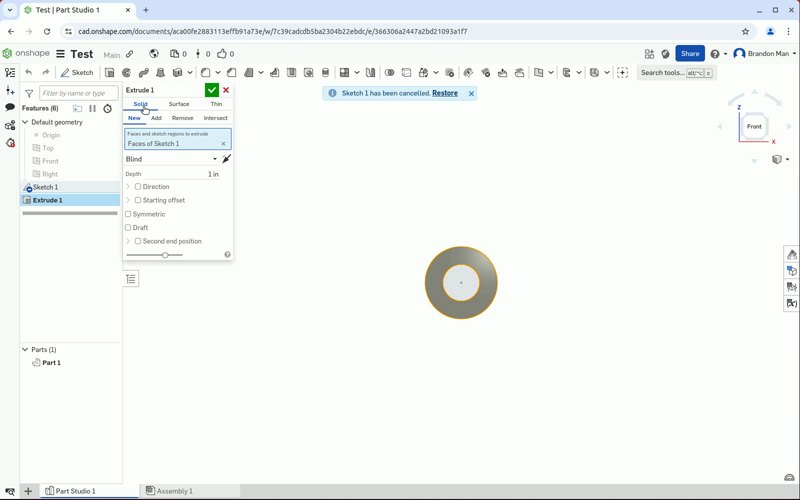
click(143, 106)
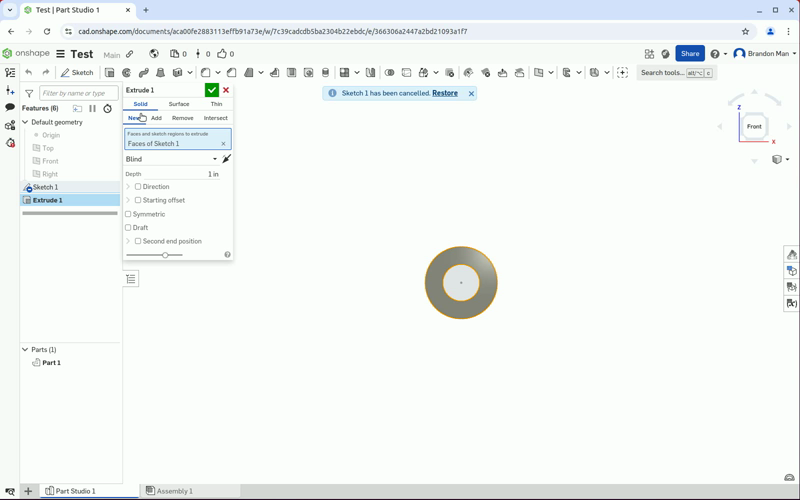
mouse_move(137, 120)
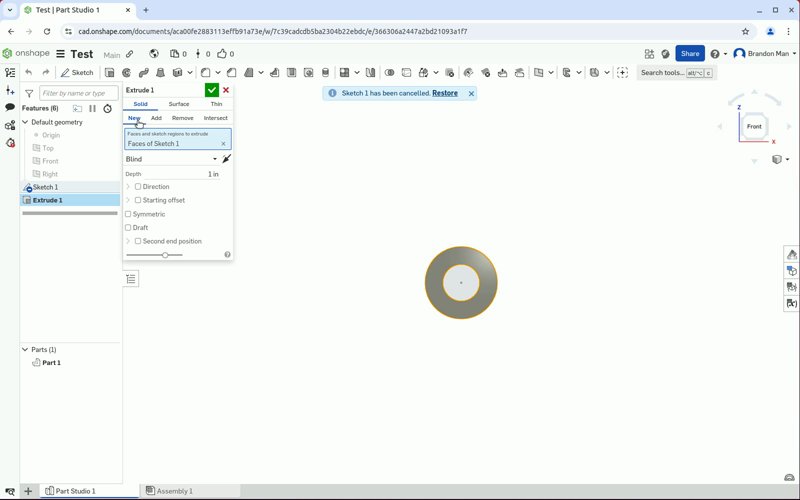
click(137, 120)
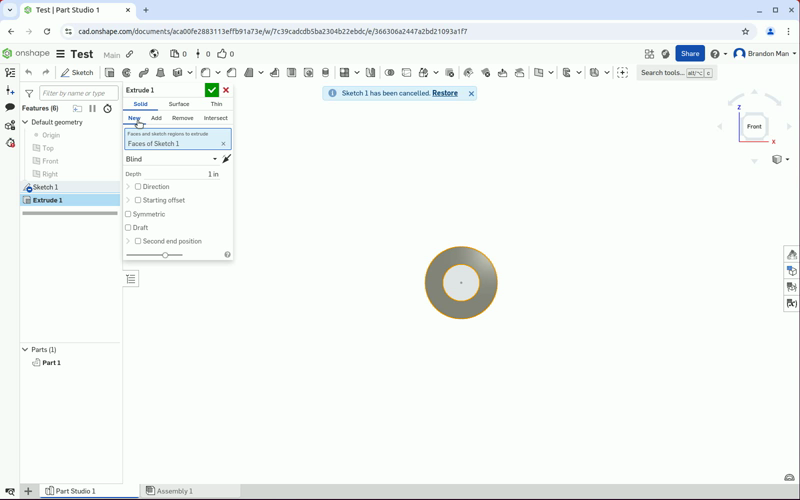
key(tab, 4)
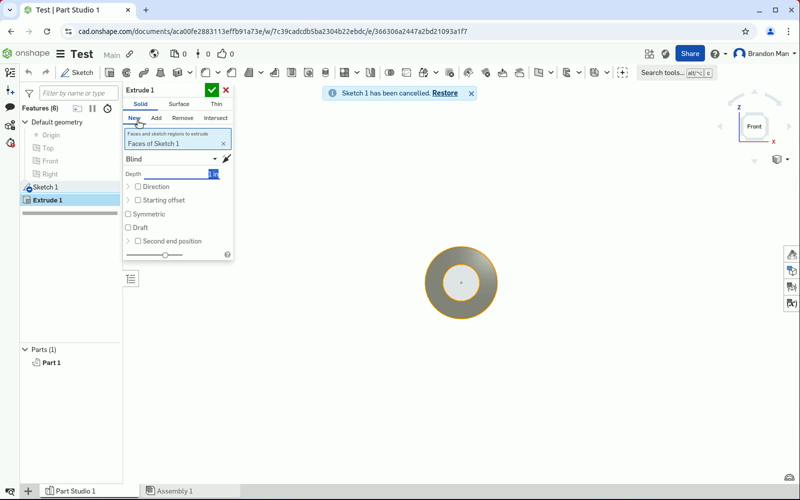
text(3.129)
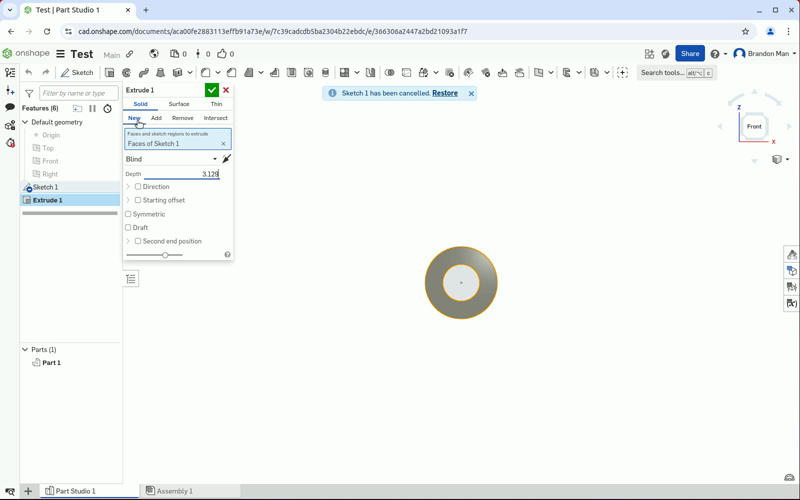
key(enter)
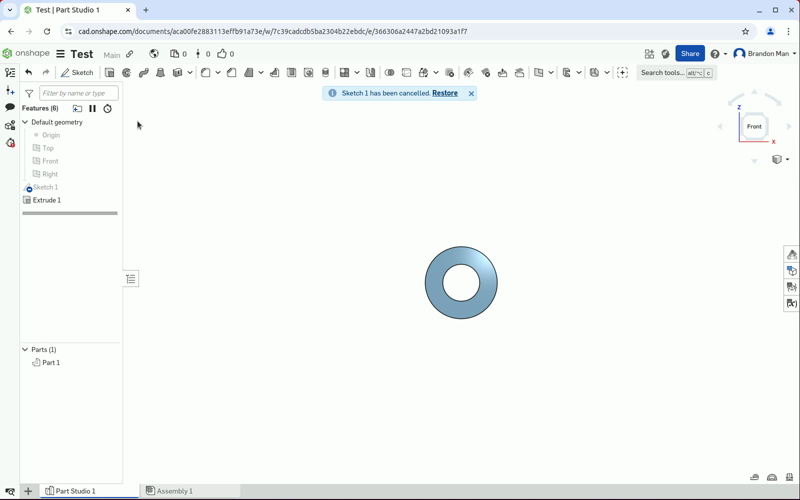
key(shift+h)
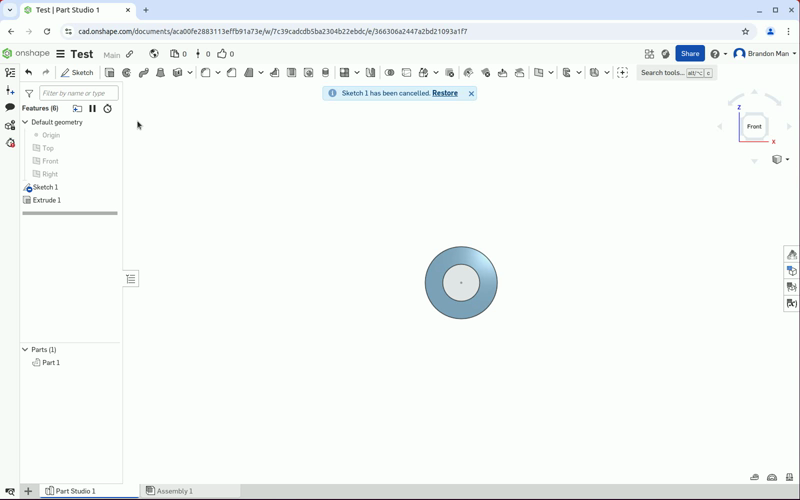
key(shift+h)
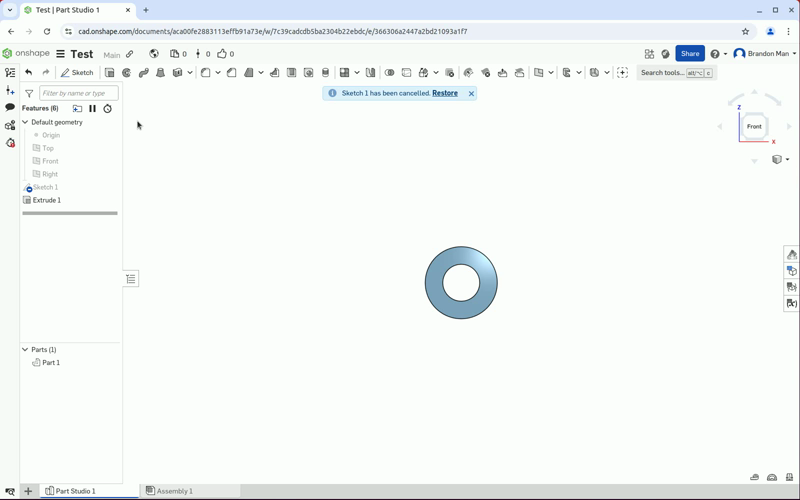
mouse_move(73, 189)
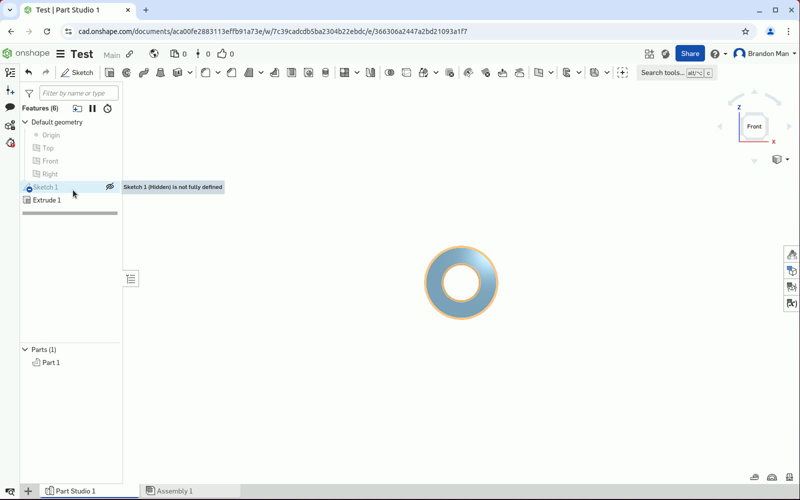
click(73, 189)
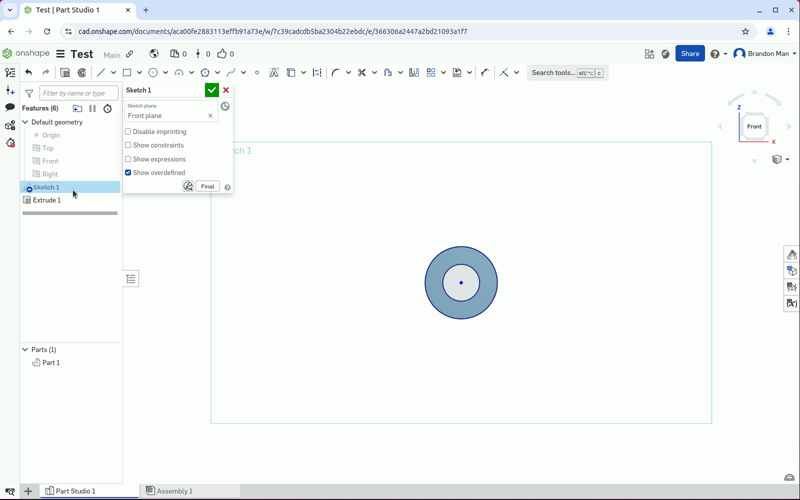
mouse_move(229, 92)
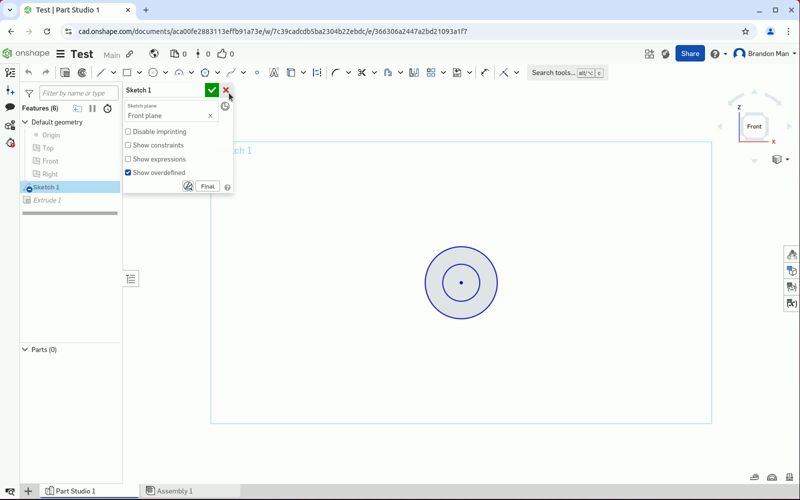
click(229, 92)
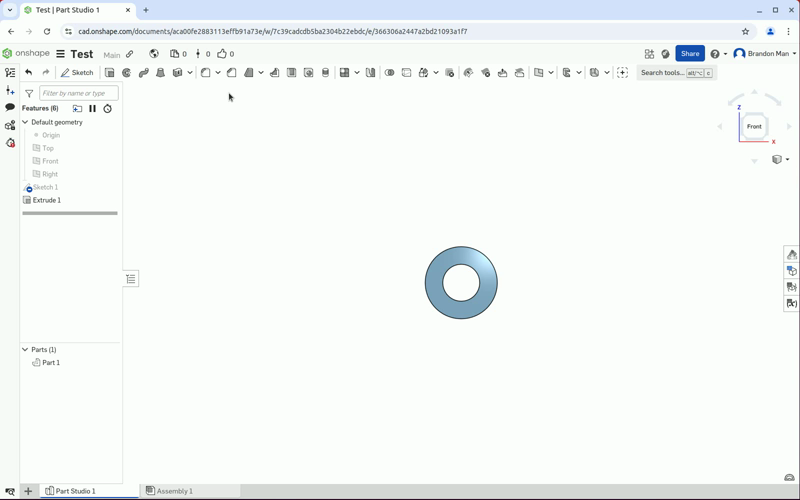
mouse_move(541, 75)
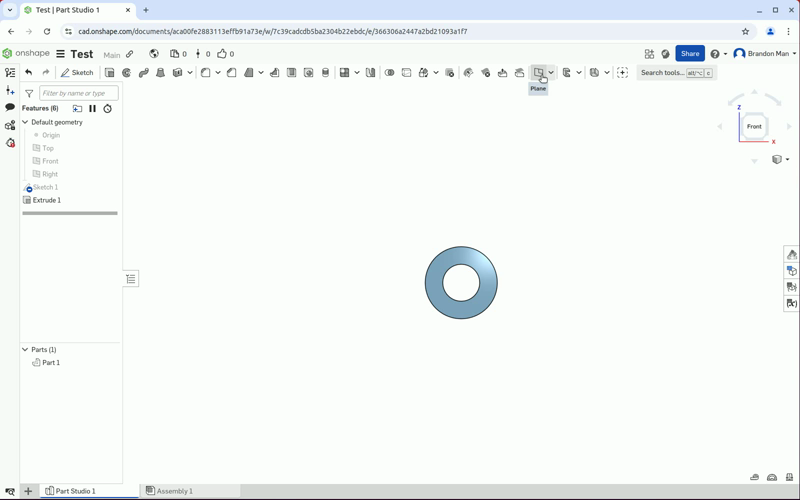
click(541, 75)
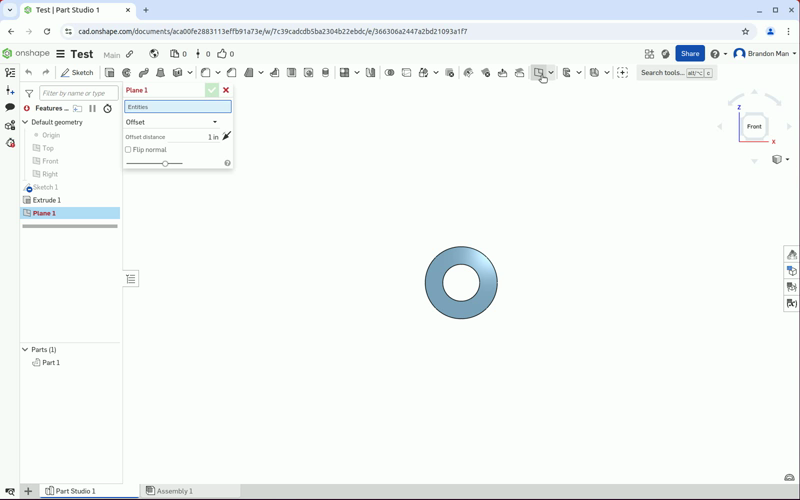
mouse_move(73, 163)
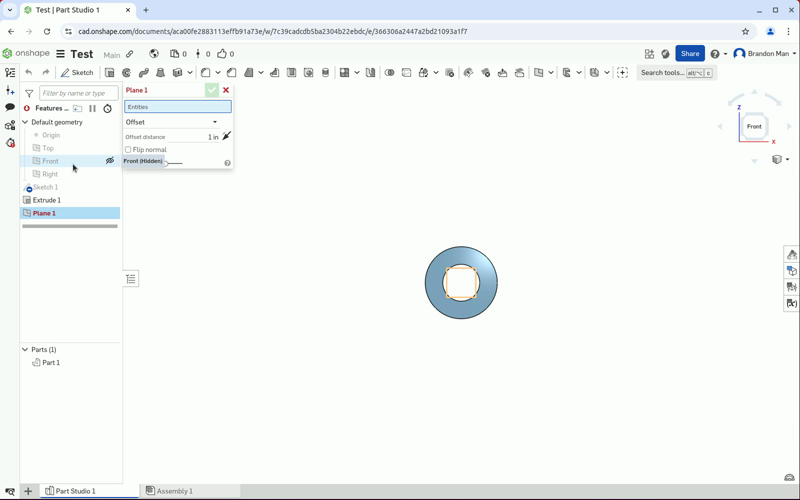
click(73, 163)
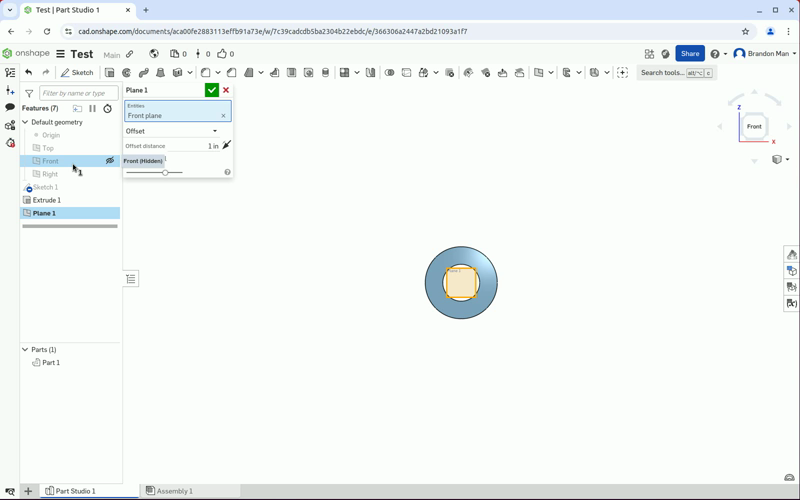
key(tab, 2)
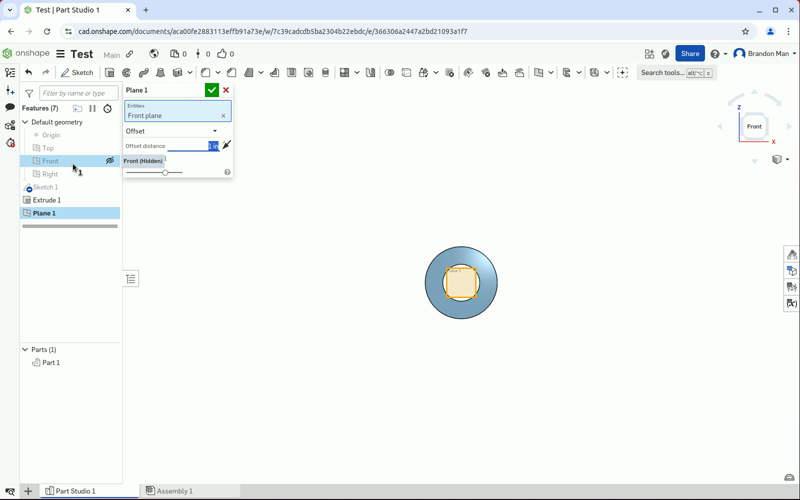
text(3.143)
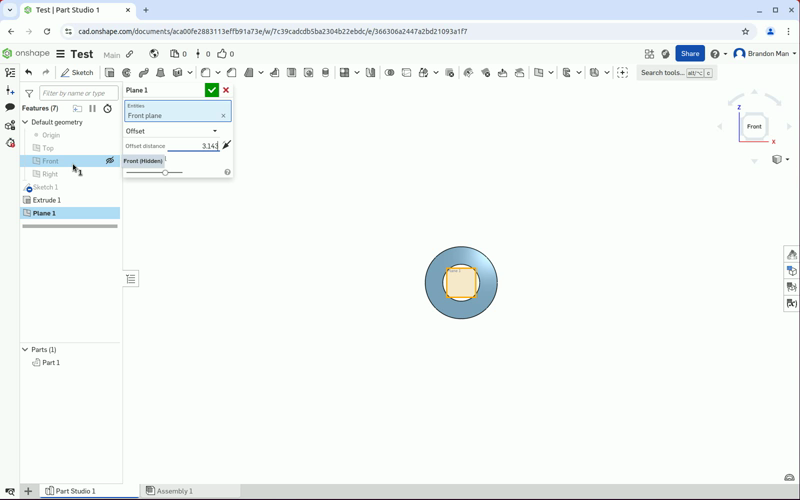
key(enter, 2)
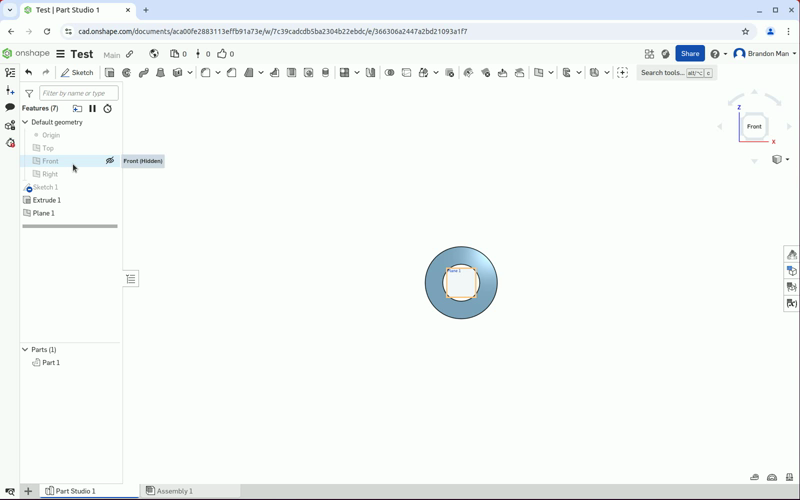
key(shift+s)
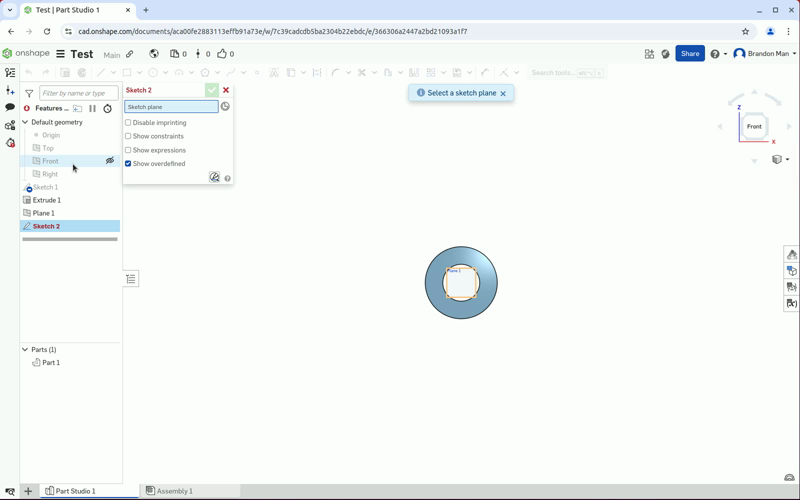
mouse_move(73, 215)
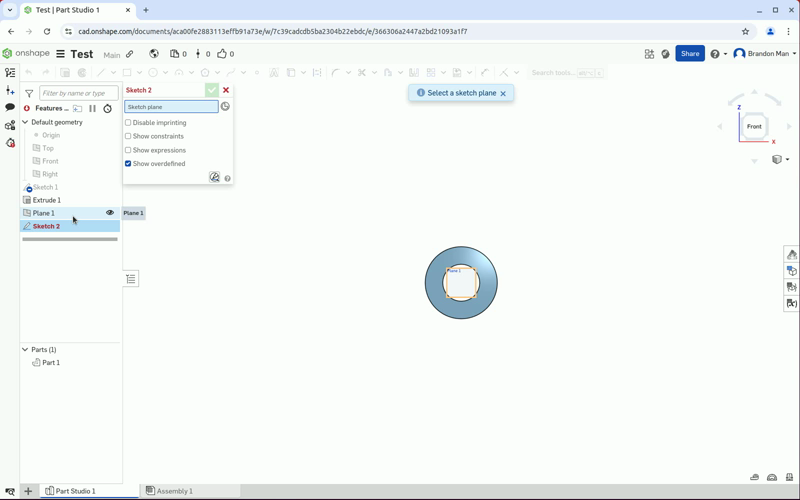
click(73, 215)
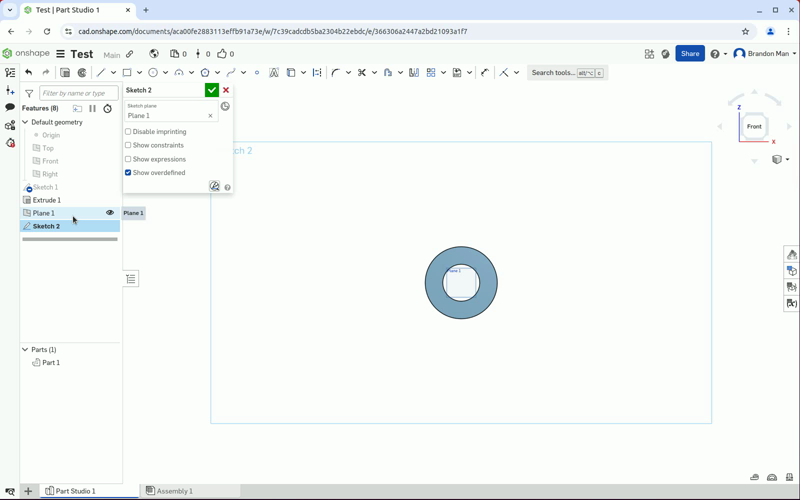
mouse_move(73, 352)
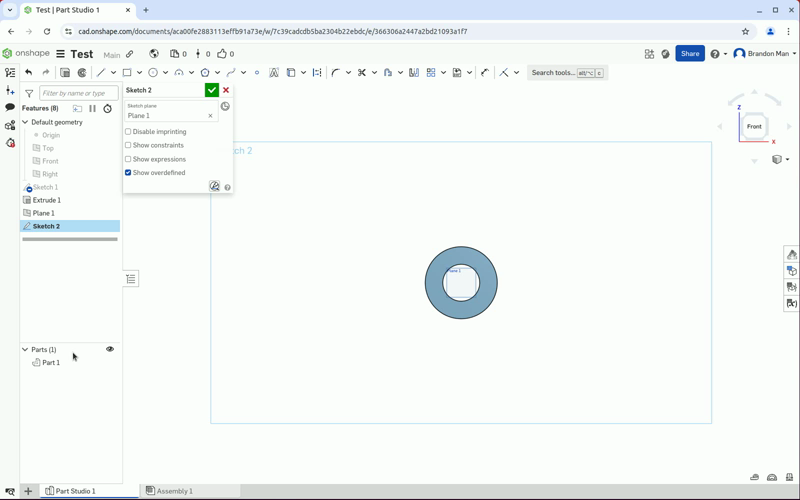
key(y)
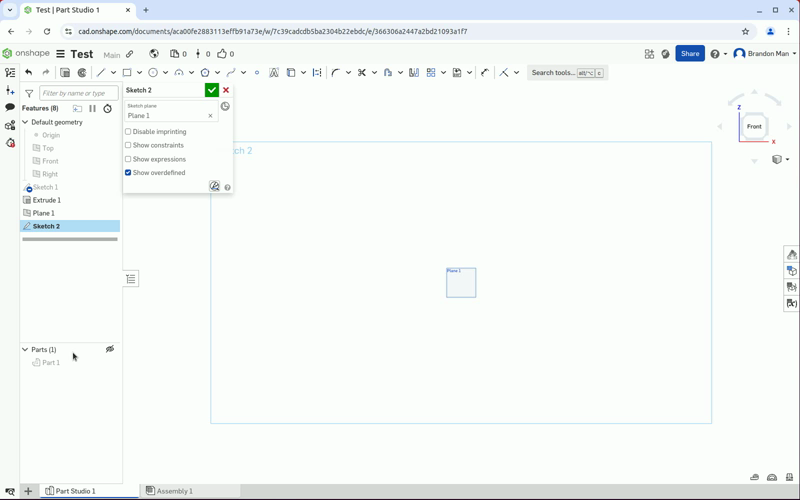
key(c)
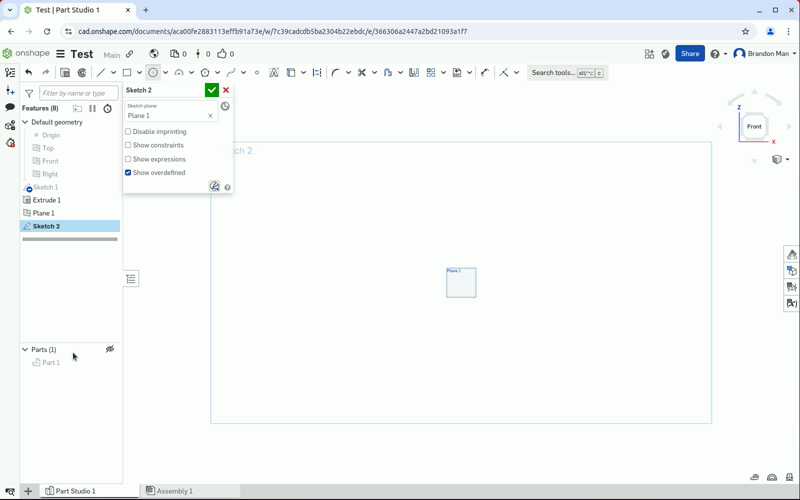
key_down(shift)
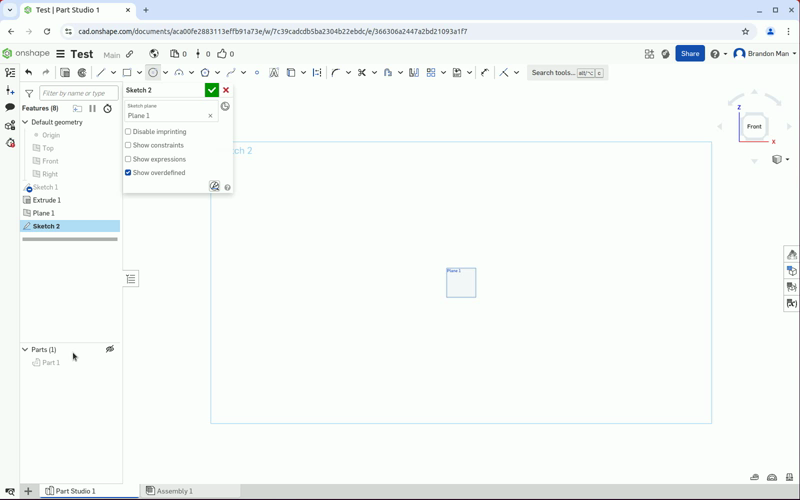
mouse_move(461, 282)
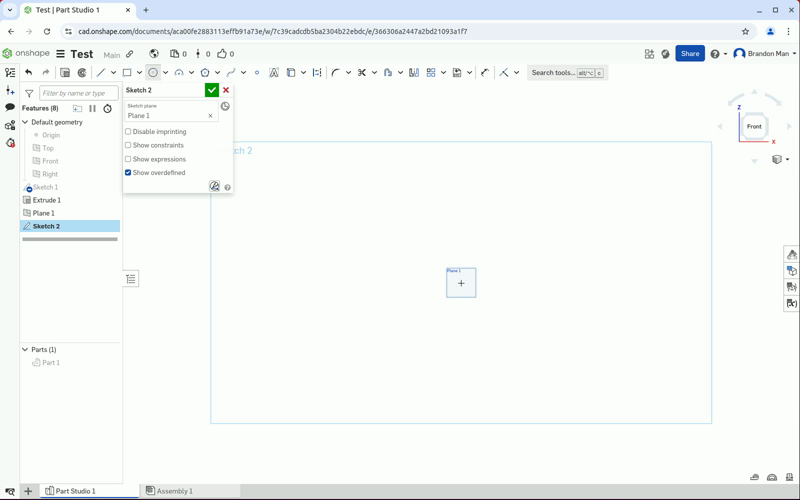
click(461, 282)
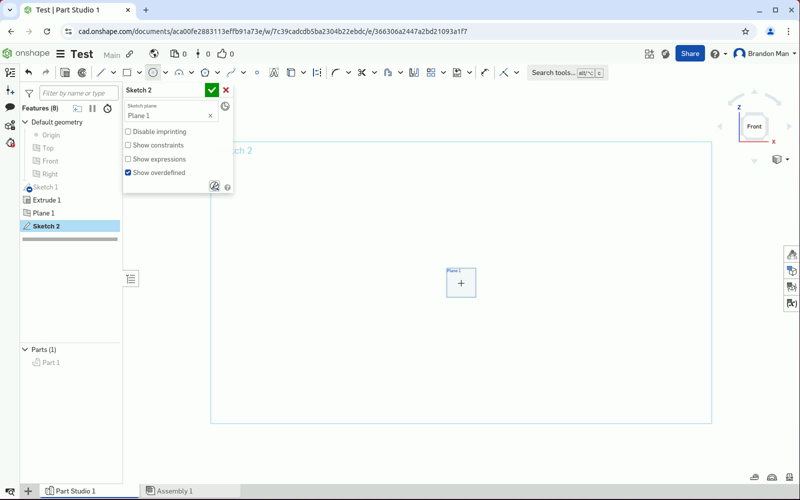
key_up(shift)
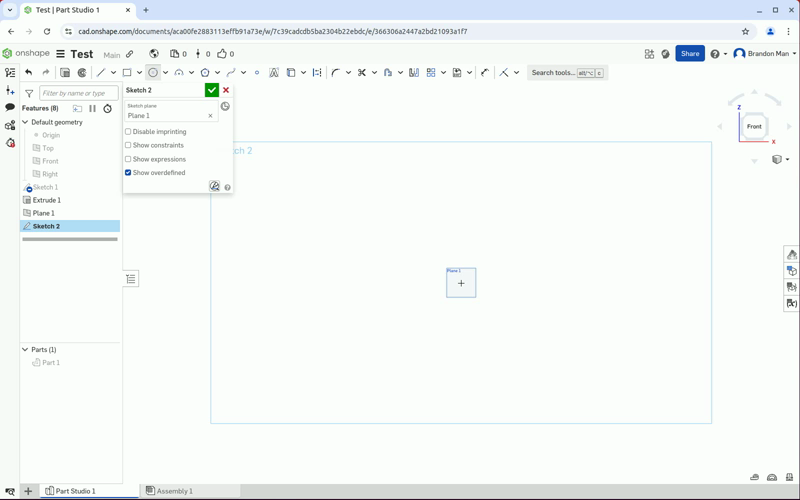
mouse_move(494, 282)
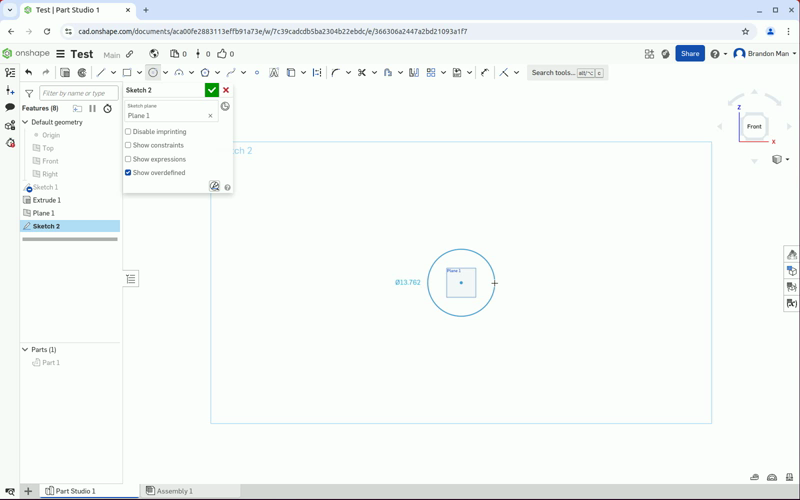
click(494, 282)
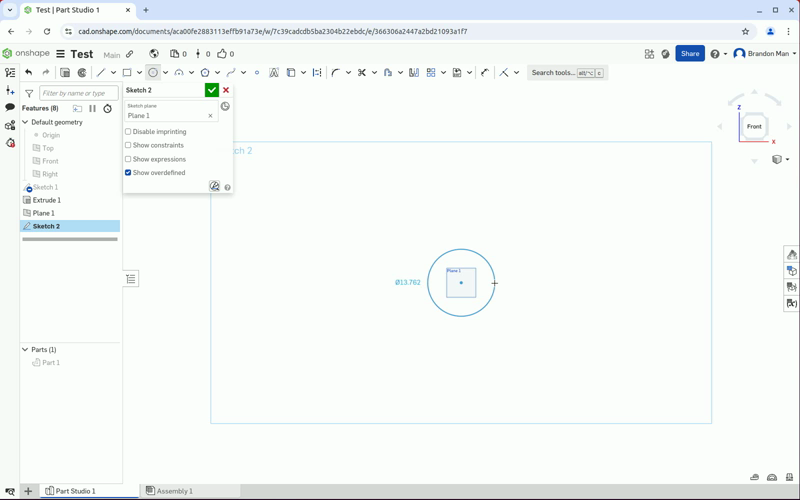
key(esc)
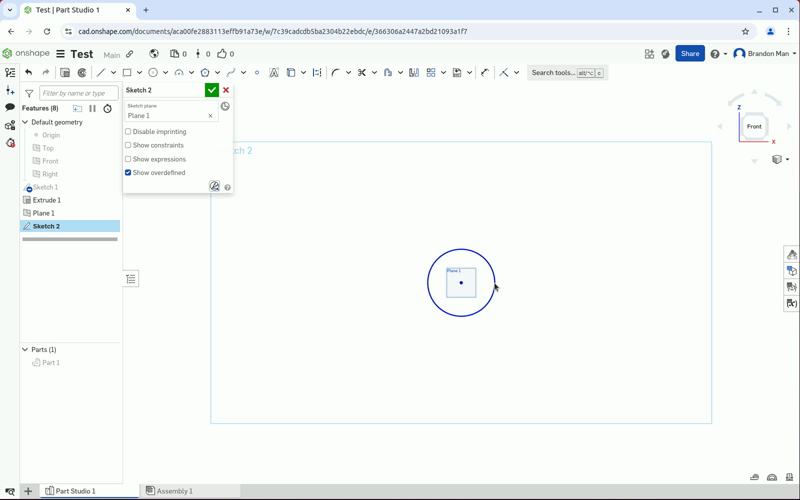
key(c)
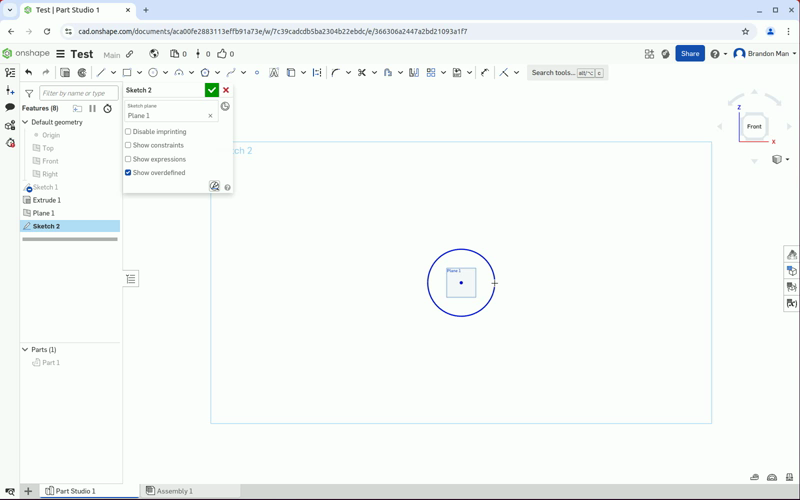
key_down(shift)
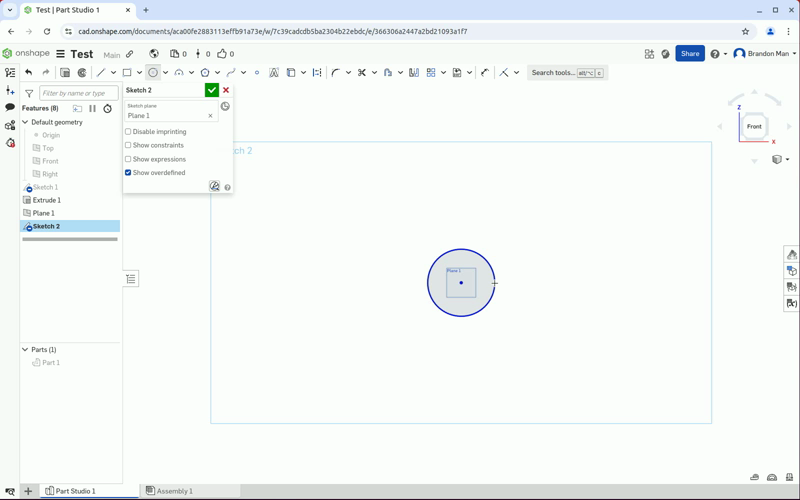
mouse_move(461, 282)
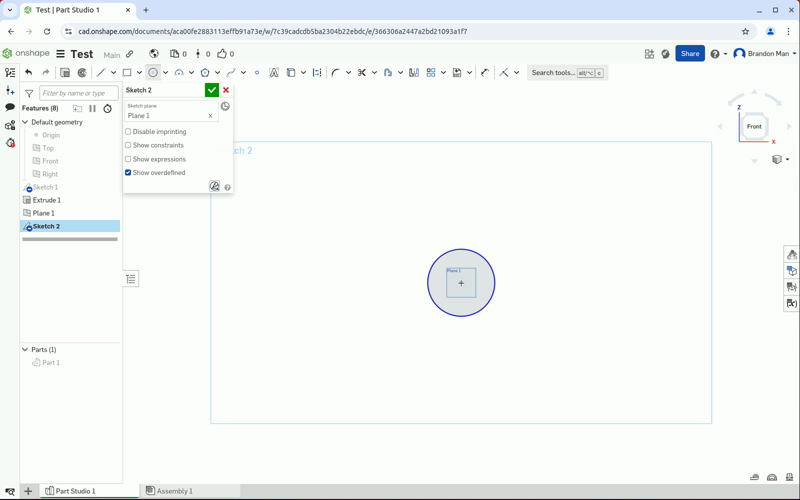
click(461, 282)
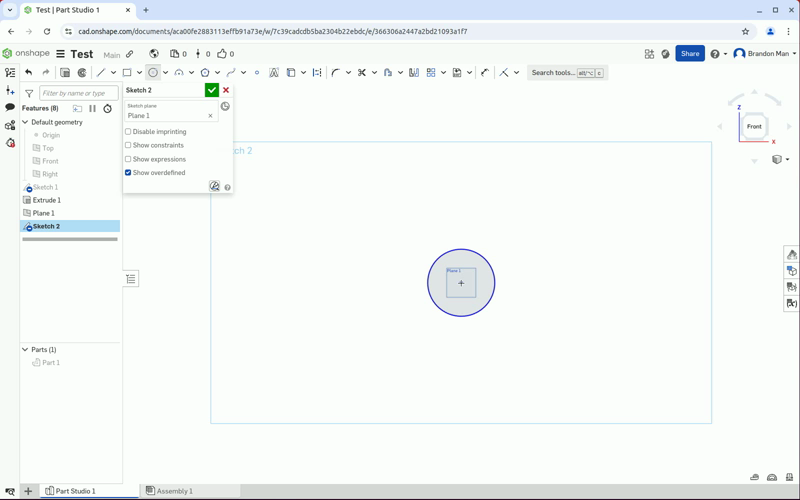
key_up(shift)
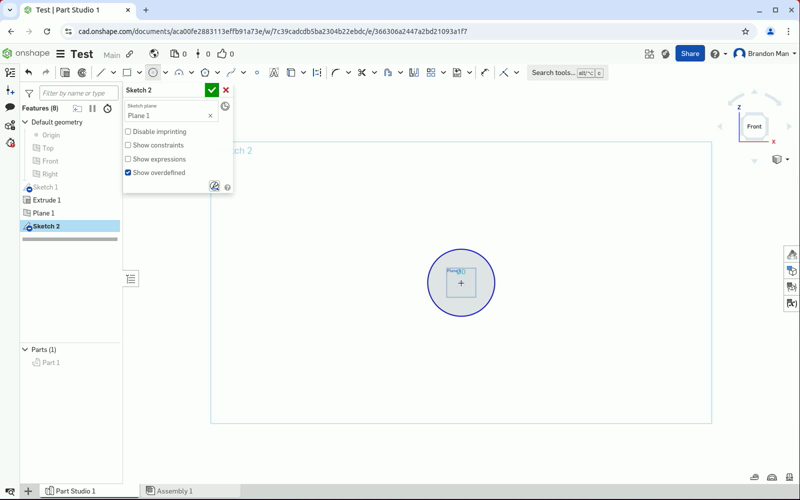
mouse_move(480, 282)
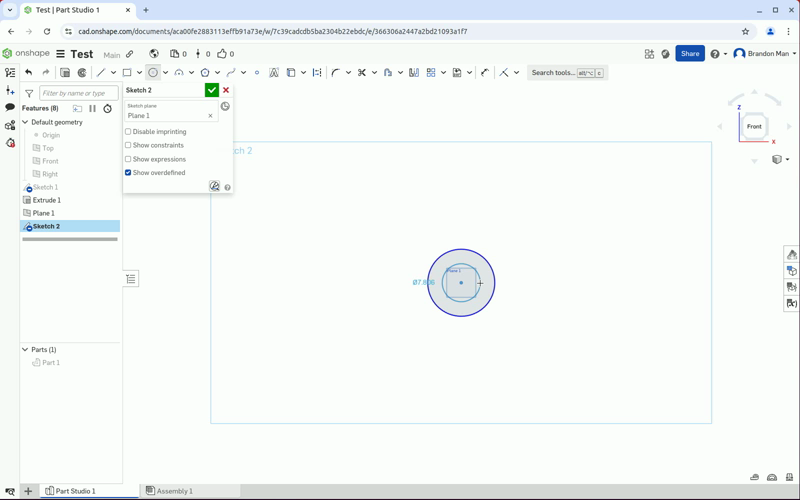
click(480, 282)
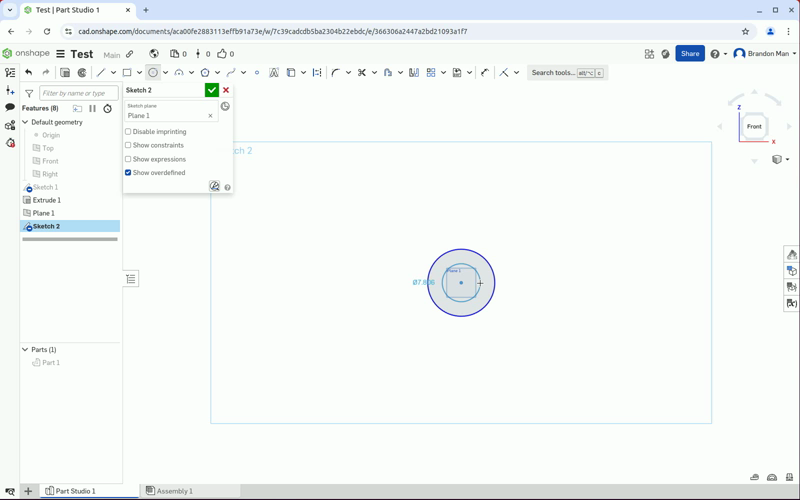
key(esc)
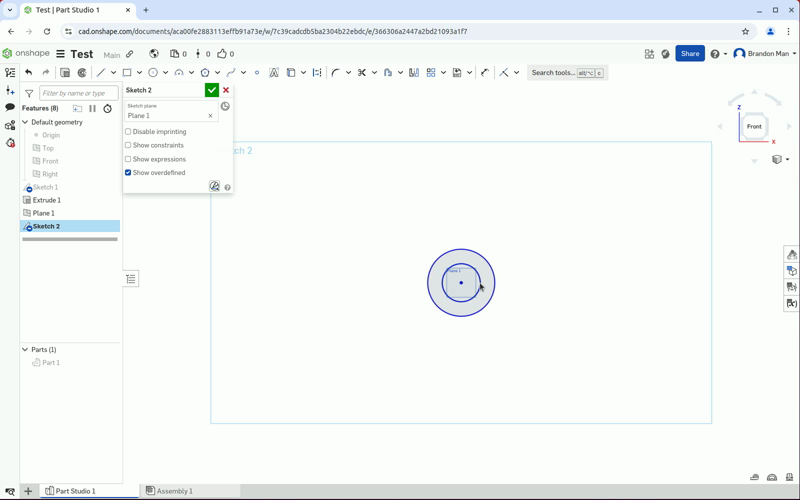
mouse_move(462, 313)
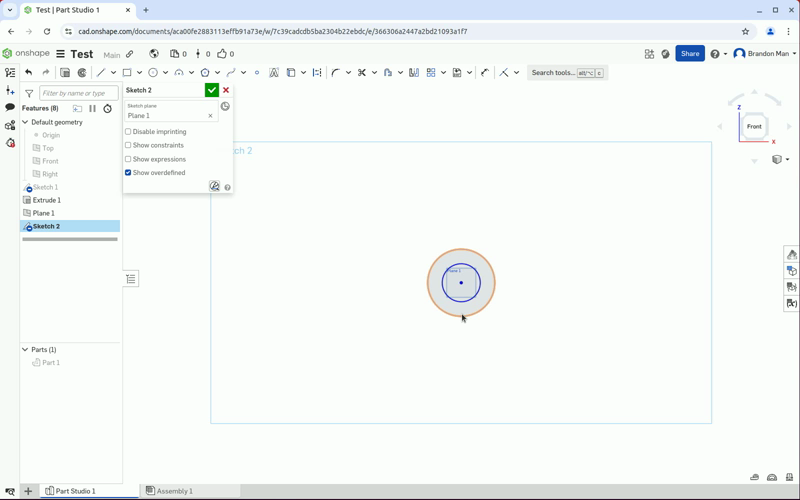
click(462, 313)
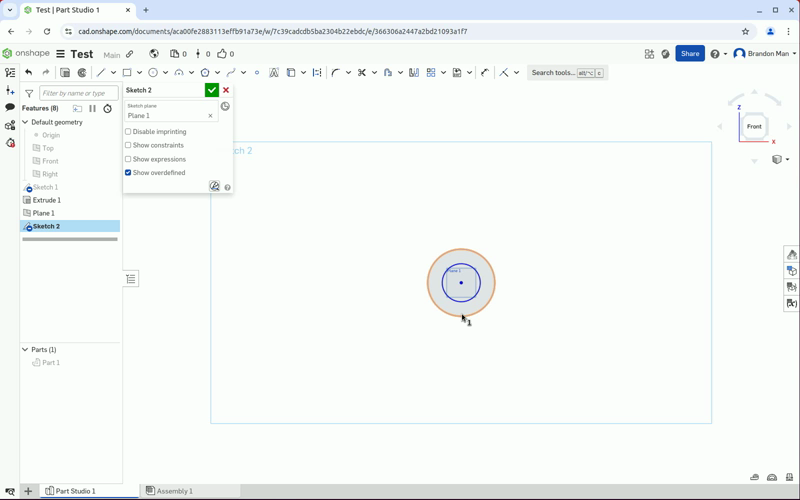
mouse_move(73, 352)
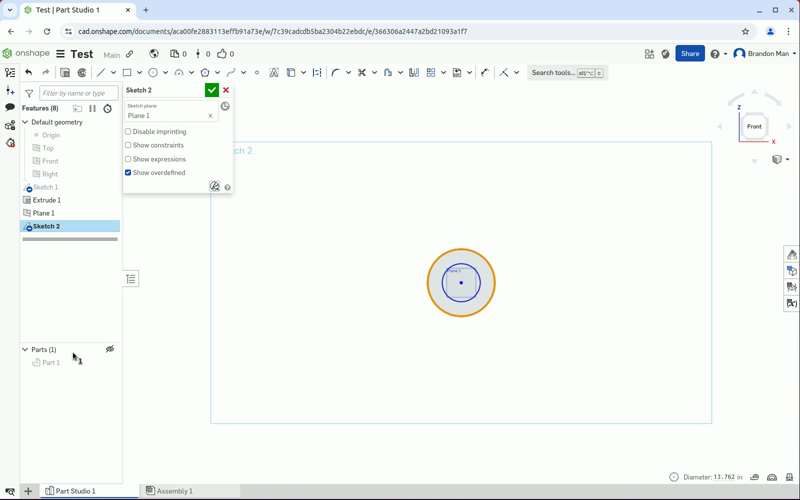
key(shift+y)
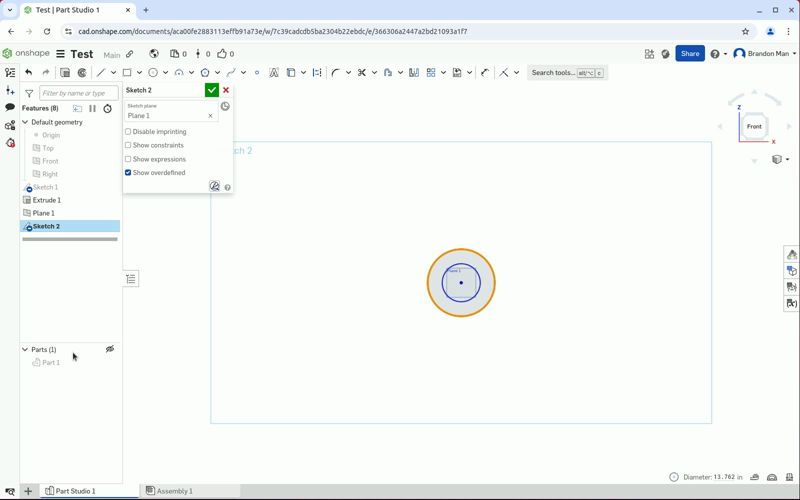
key(shift+e)
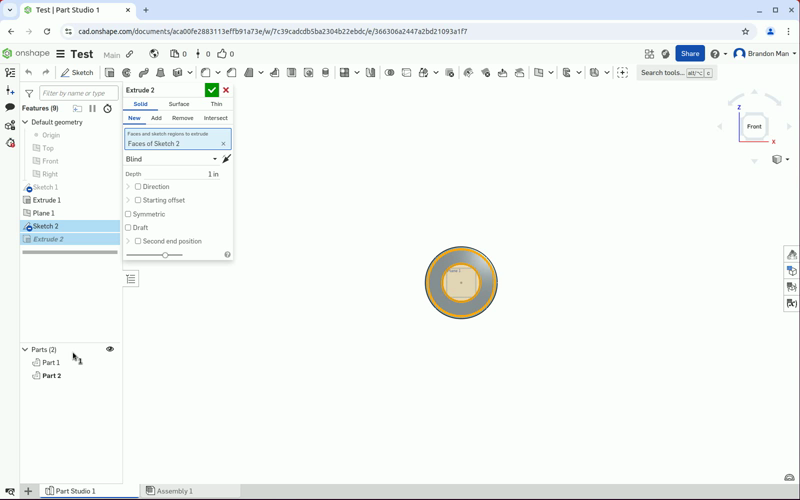
mouse_move(143, 106)
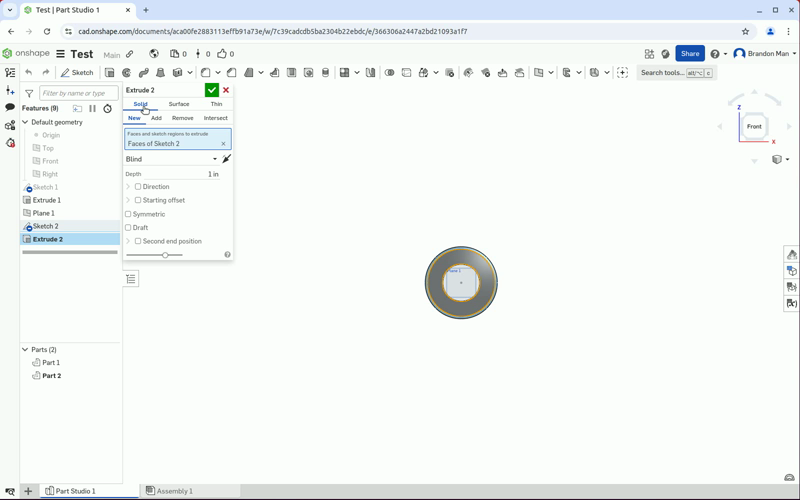
click(143, 106)
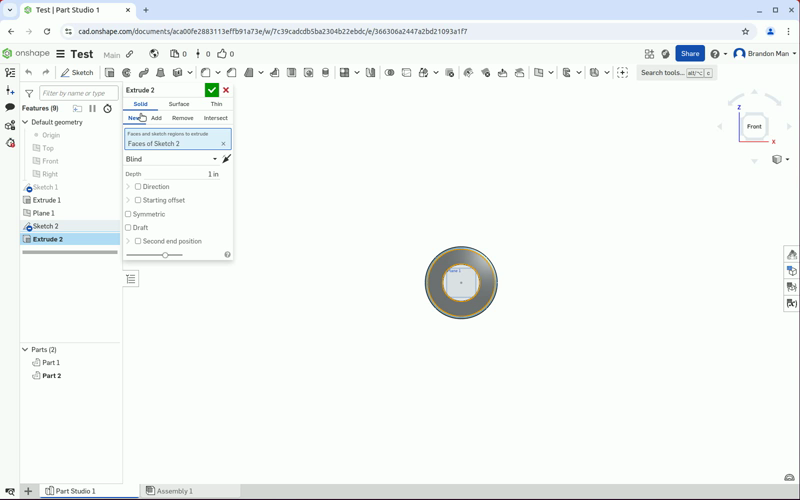
mouse_move(137, 120)
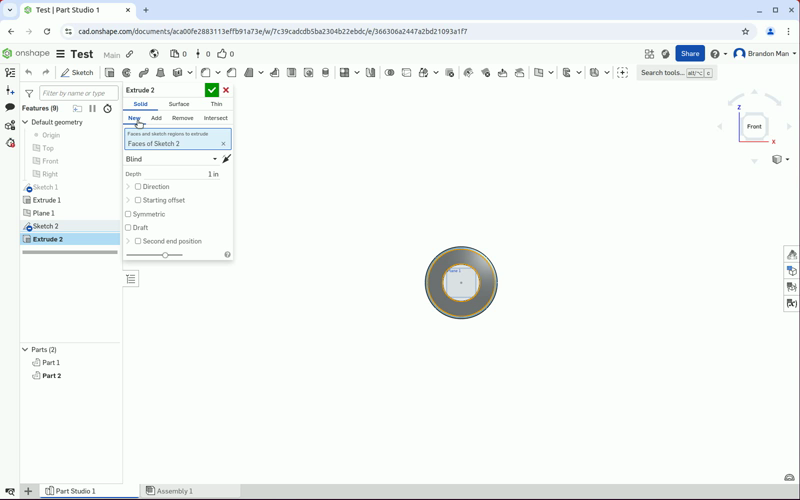
click(137, 120)
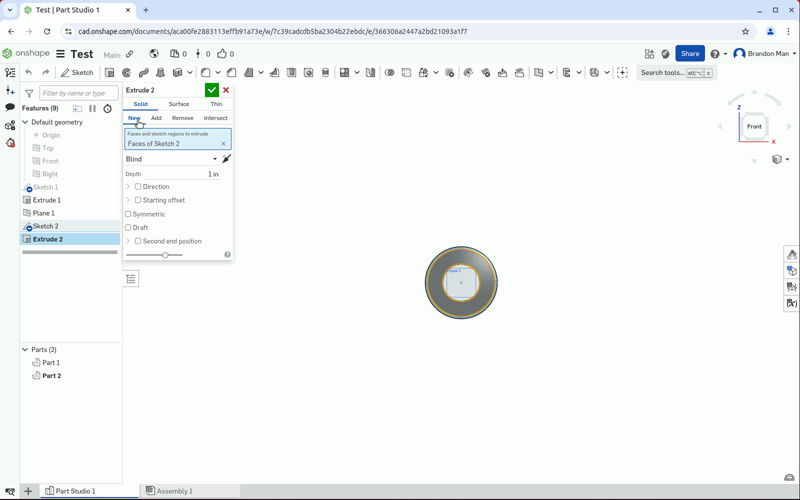
key(tab, 4)
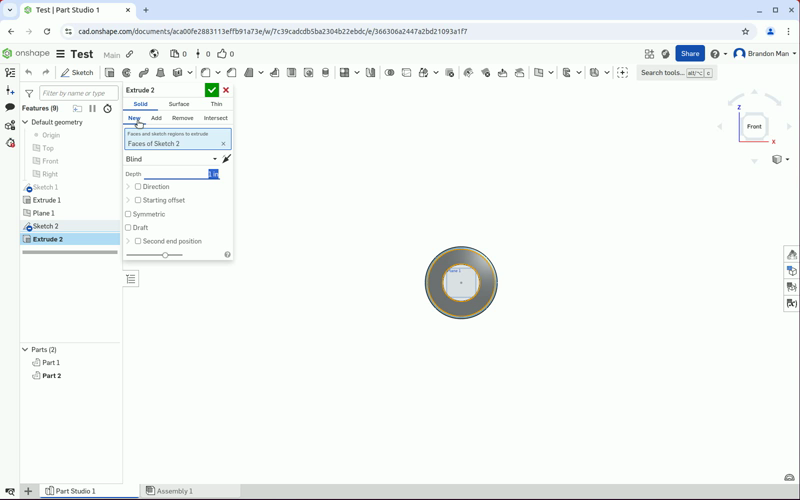
text(0.963)
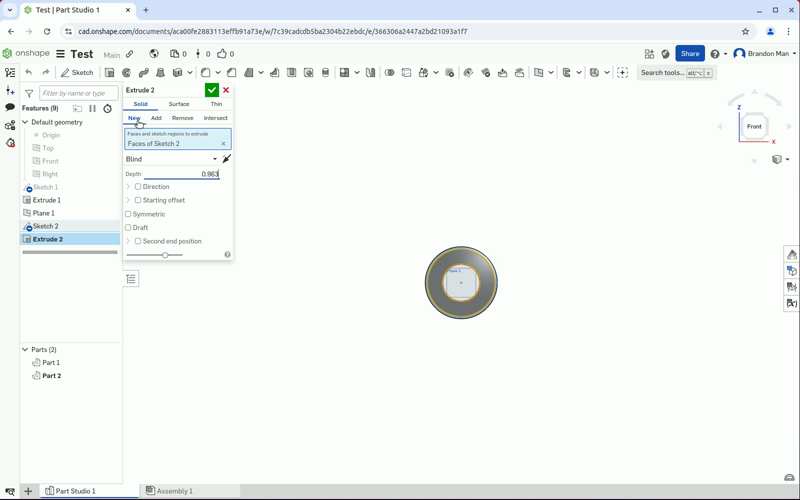
key(enter)
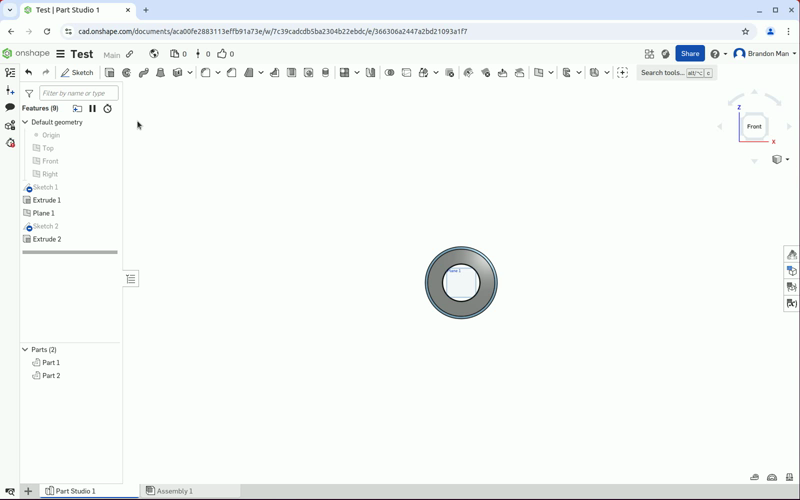
key(shift+h)
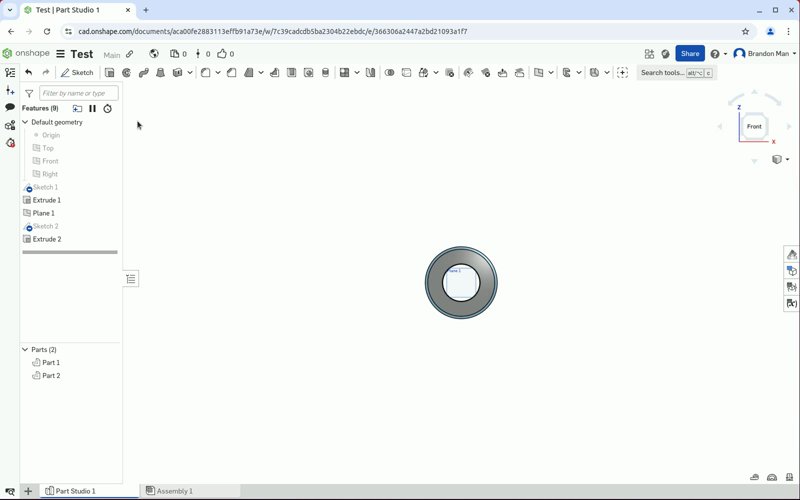
key(shift+h)
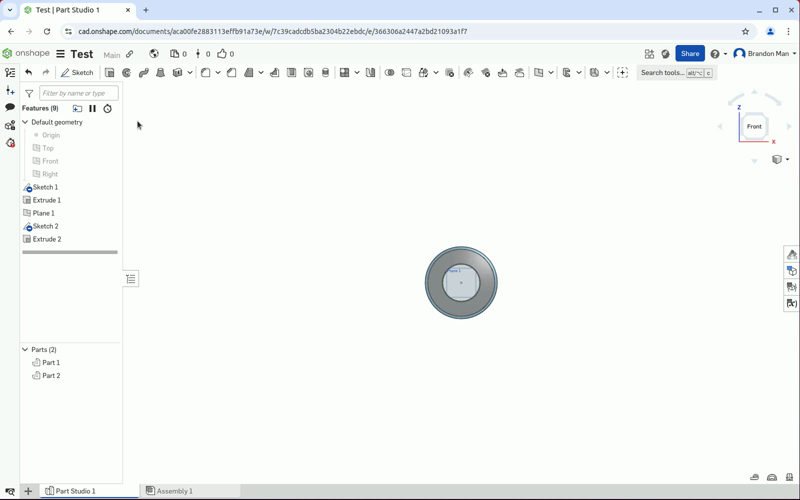
key(shift+7)
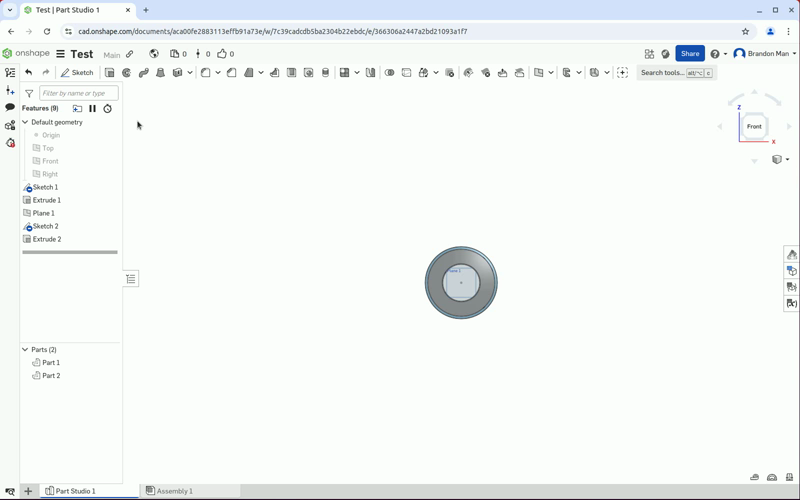
key(left, 2)
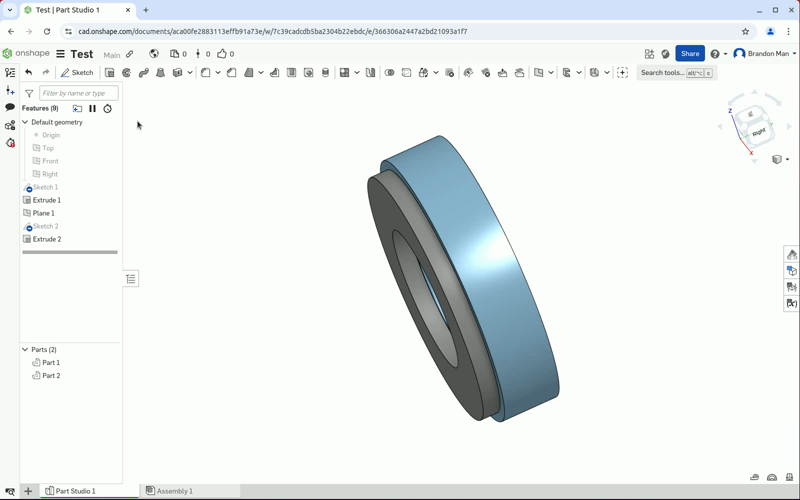
key(down, 2)
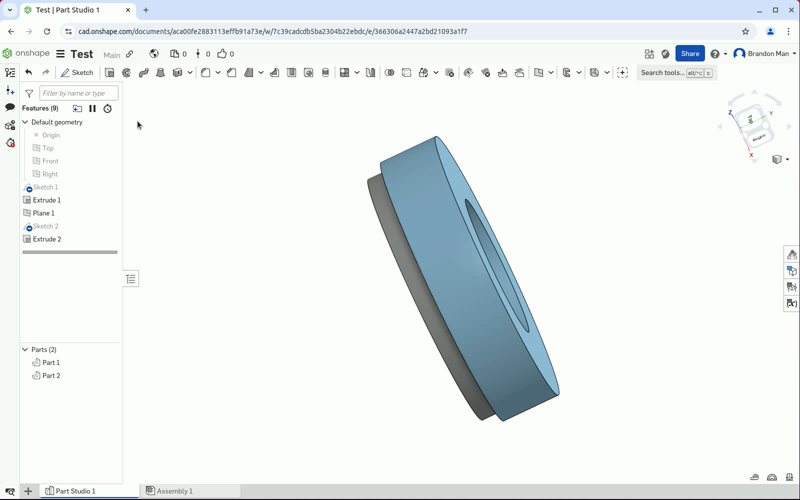
key(up, 2)
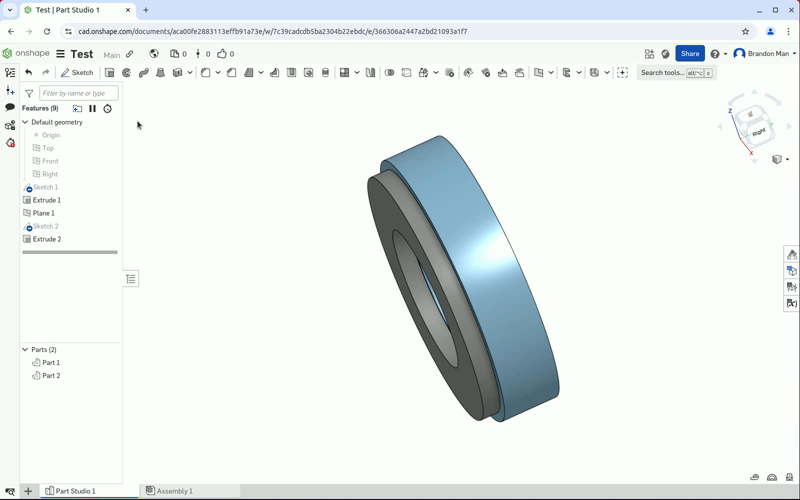
key(right, 2)
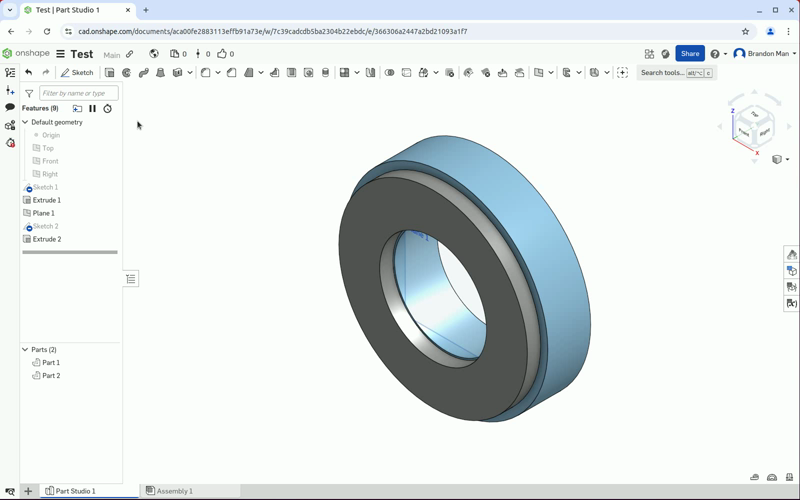
mouse_move(73, 189)
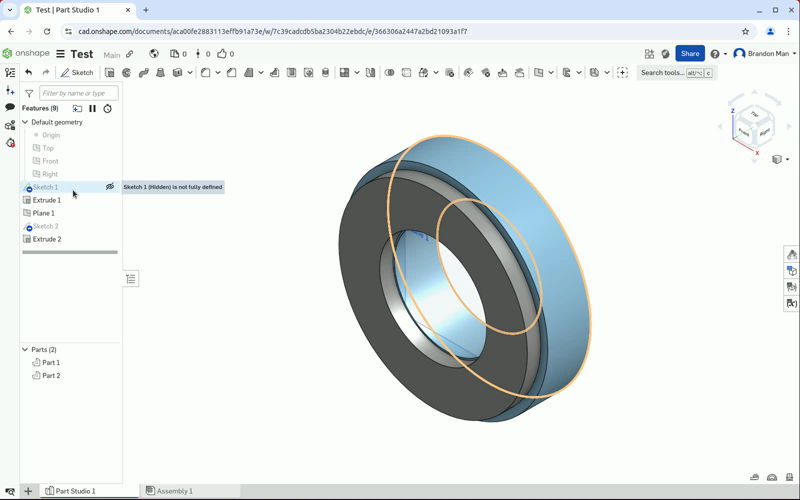
click(73, 189)